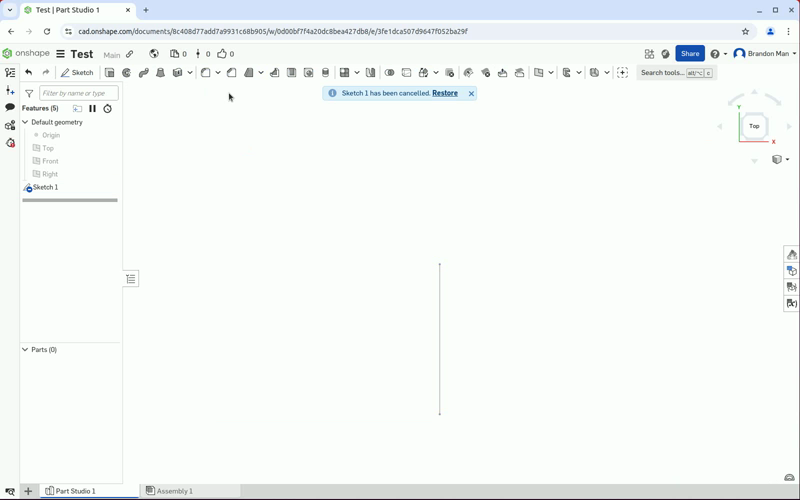
key(shift+h)
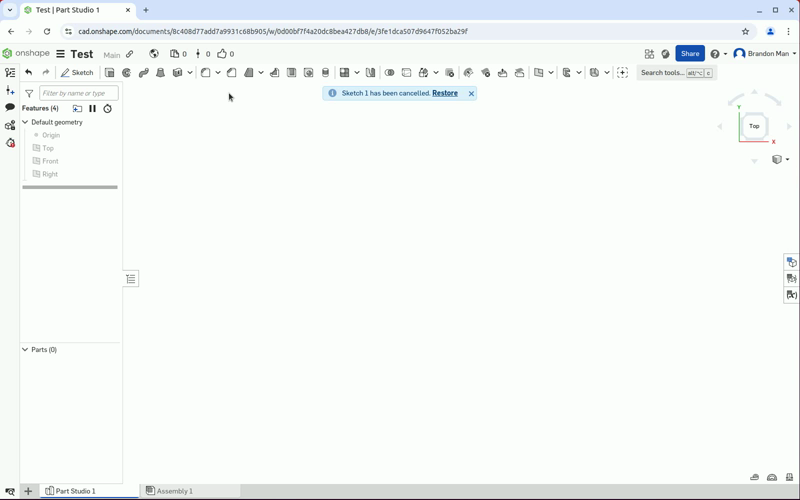
mouse_move(73, 352)
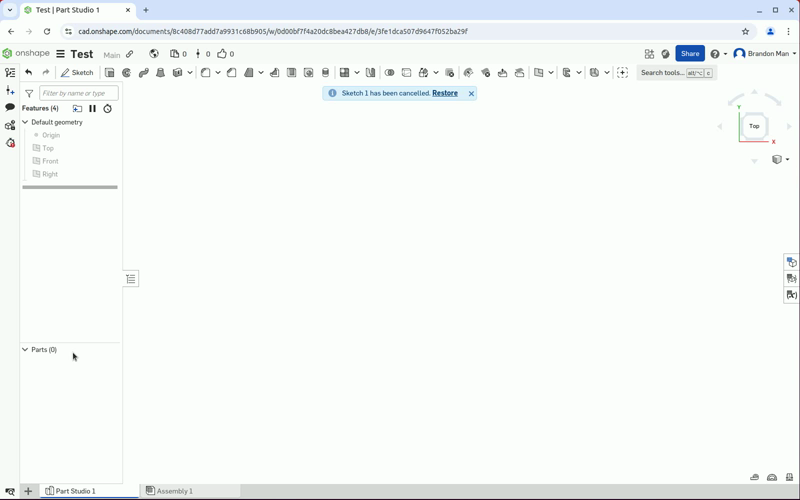
key(y)
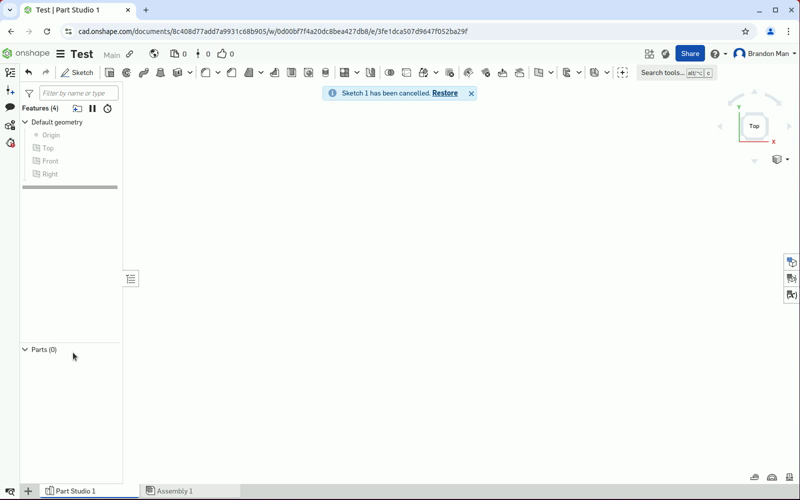
key(shift+p)
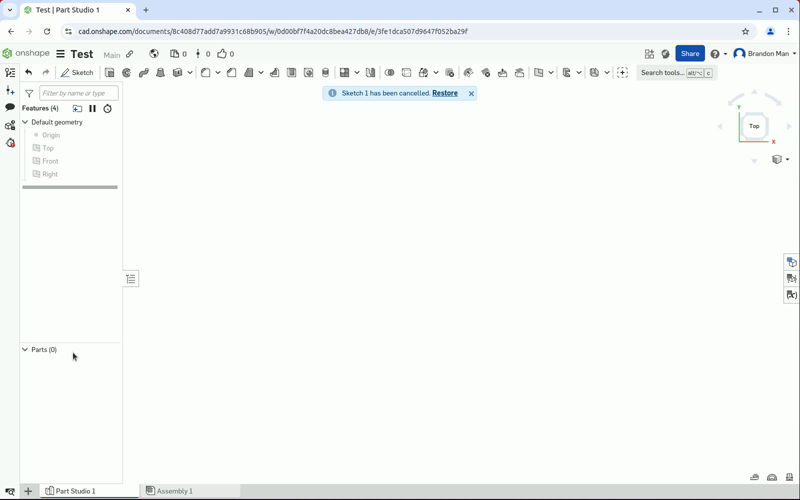
key(space)
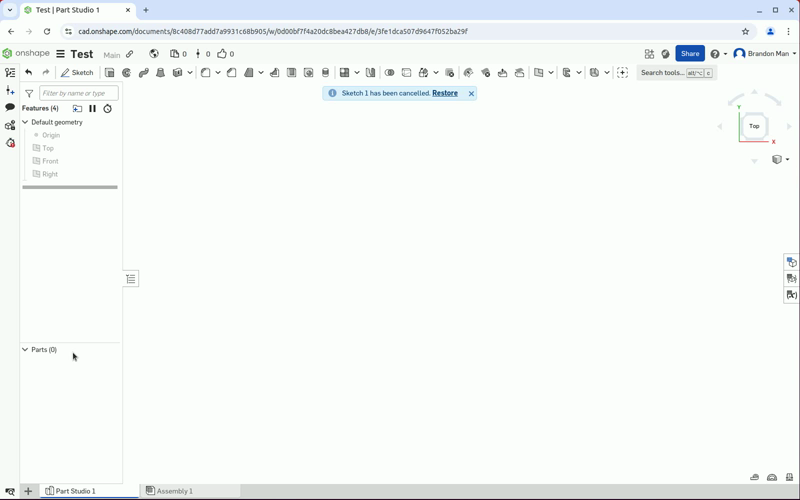
key_down(shift)
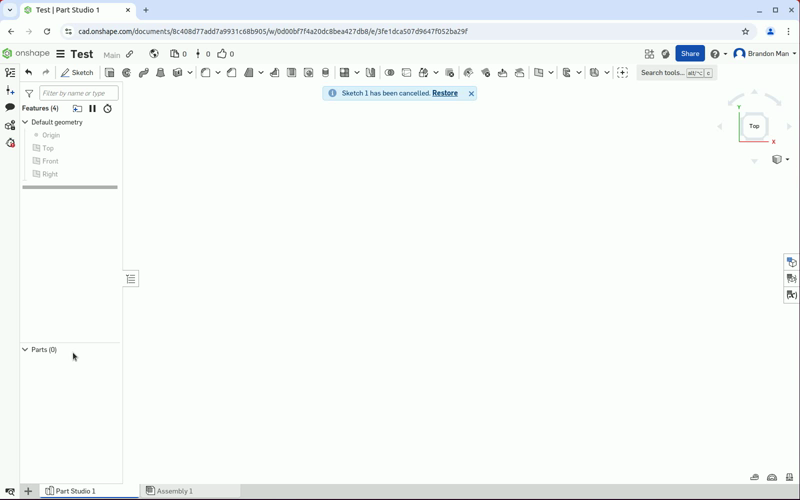
key(up)
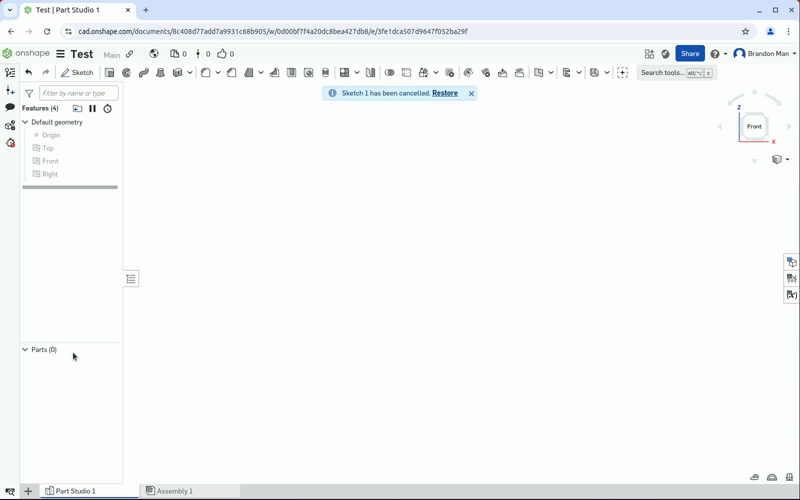
key_up(shift)
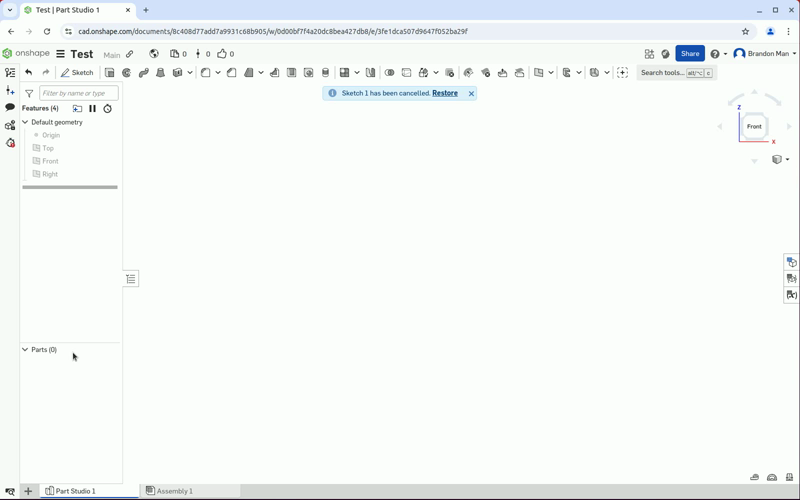
mouse_move(73, 352)
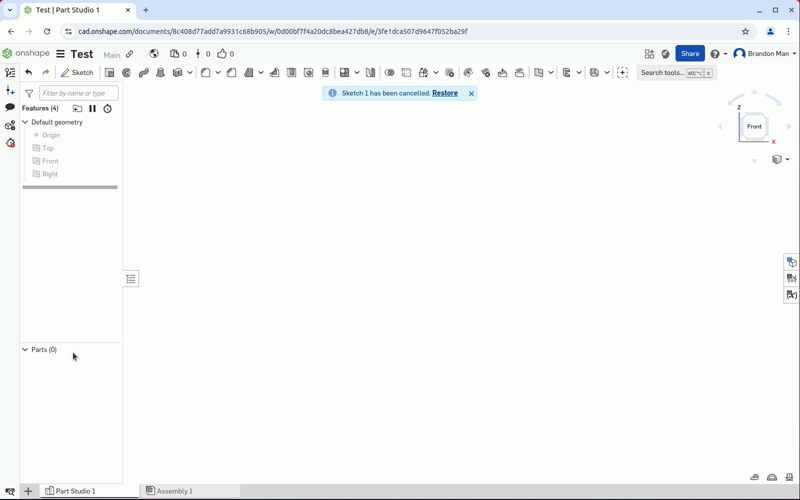
key(shift+y)
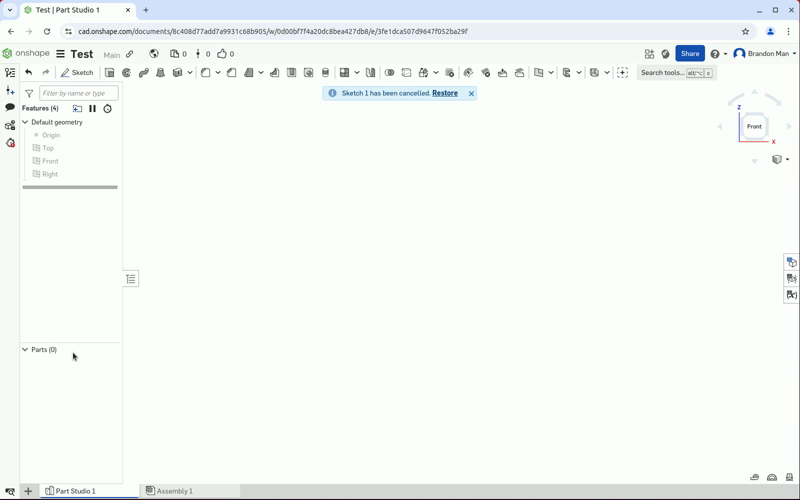
key(shift+s)
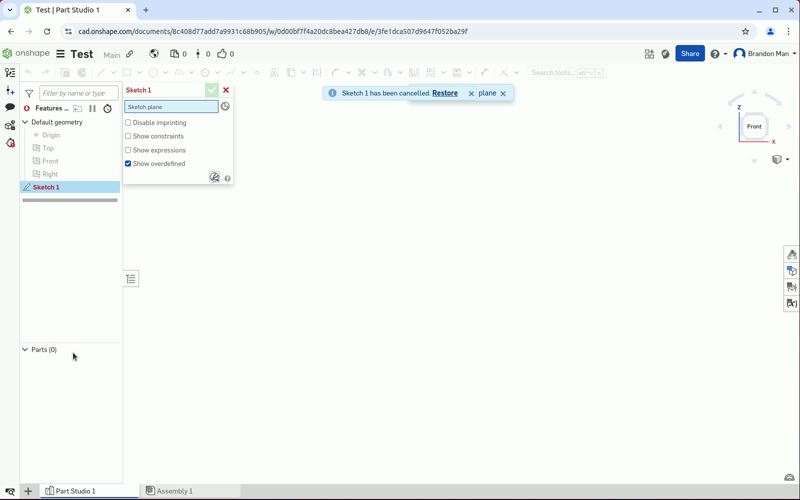
mouse_move(73, 163)
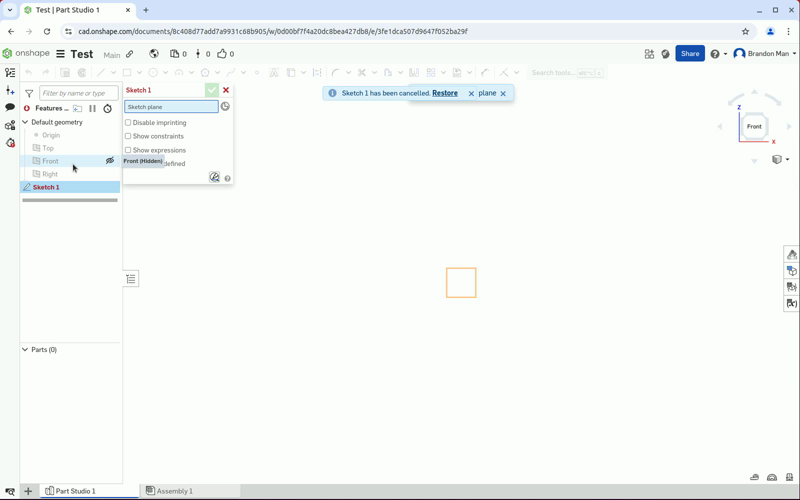
click(73, 163)
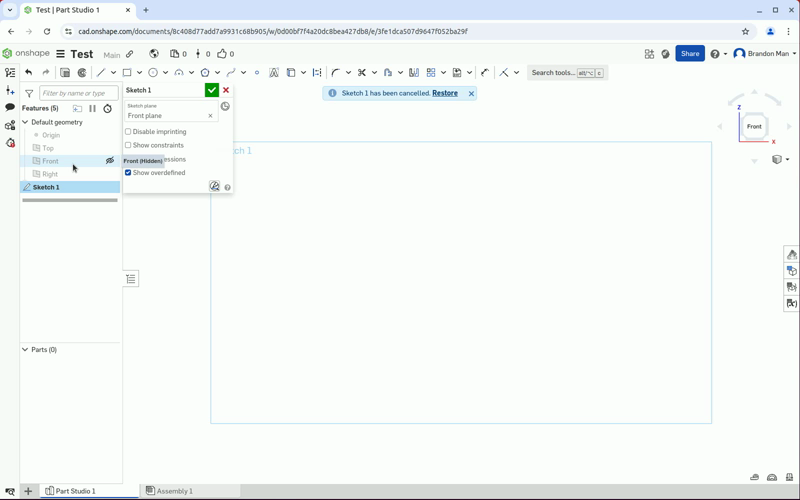
mouse_move(73, 352)
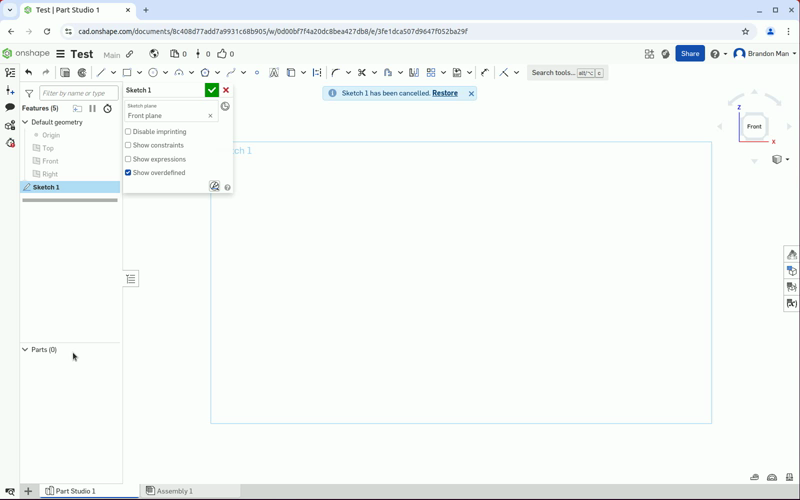
key(y)
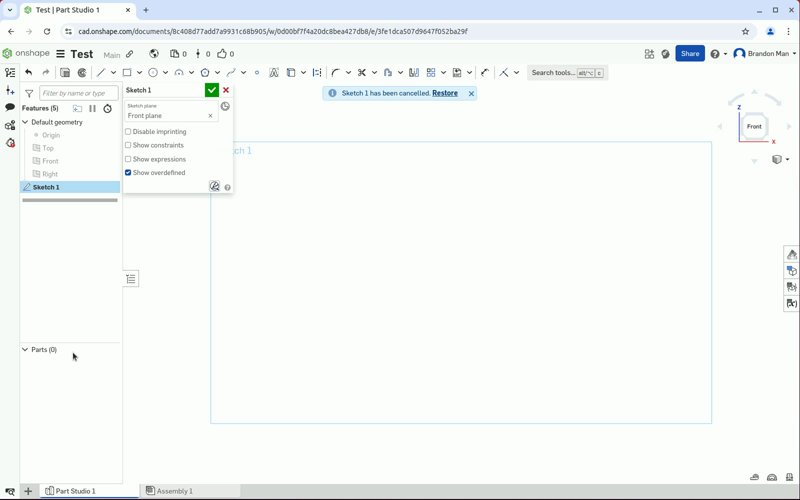
key(c)
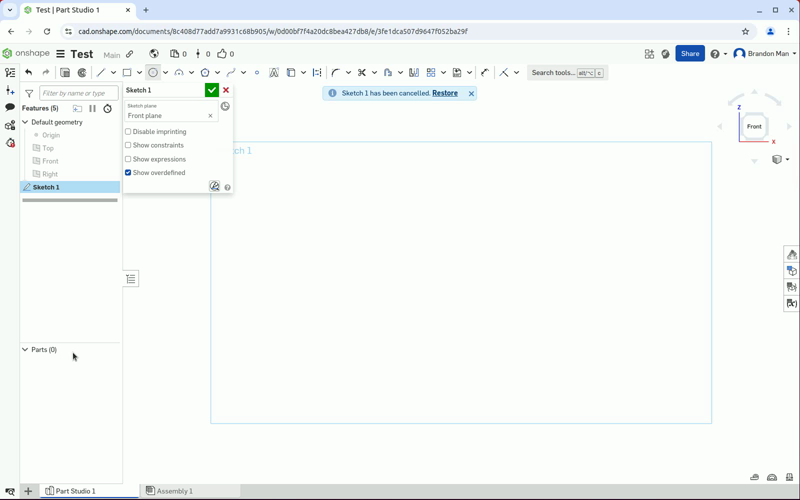
key_down(shift)
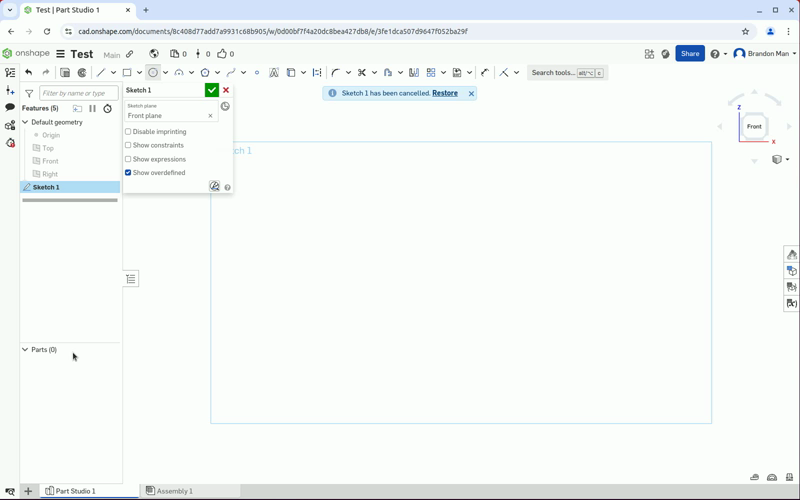
mouse_move(461, 282)
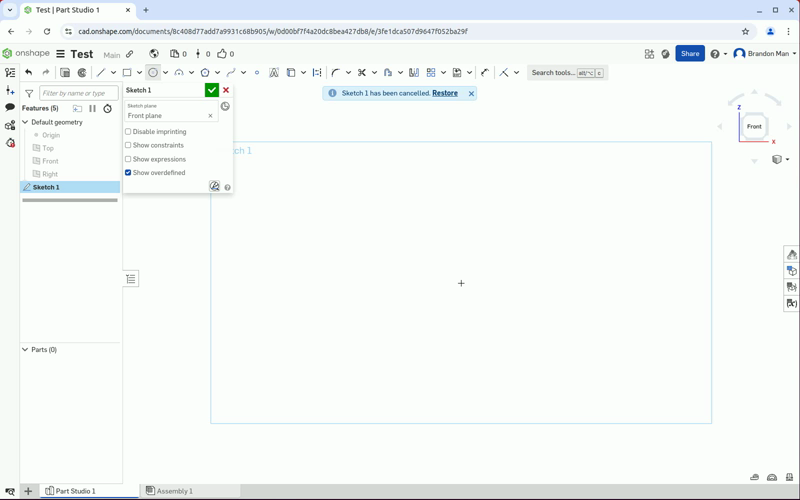
click(461, 282)
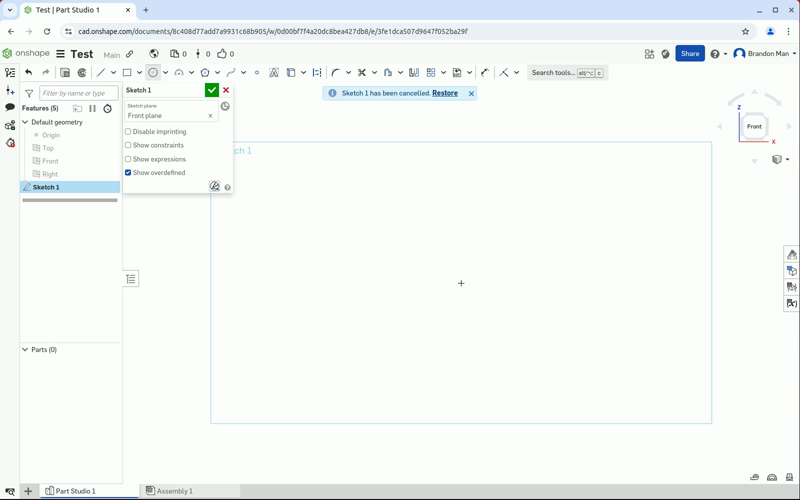
key_up(shift)
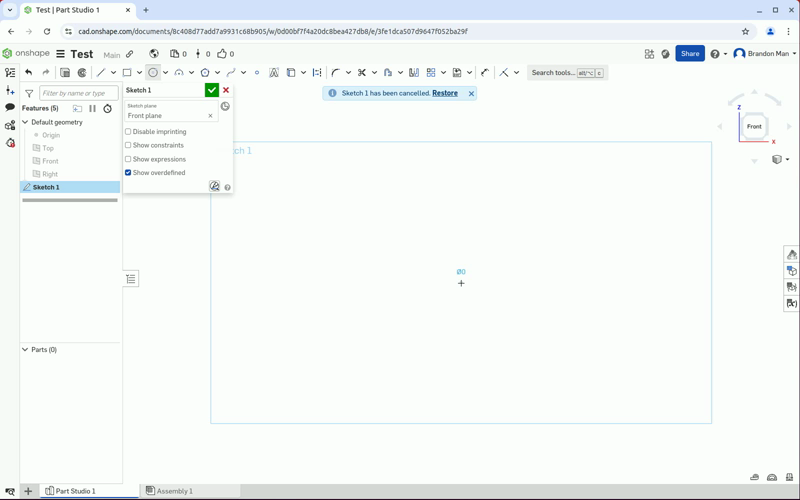
mouse_move(466, 282)
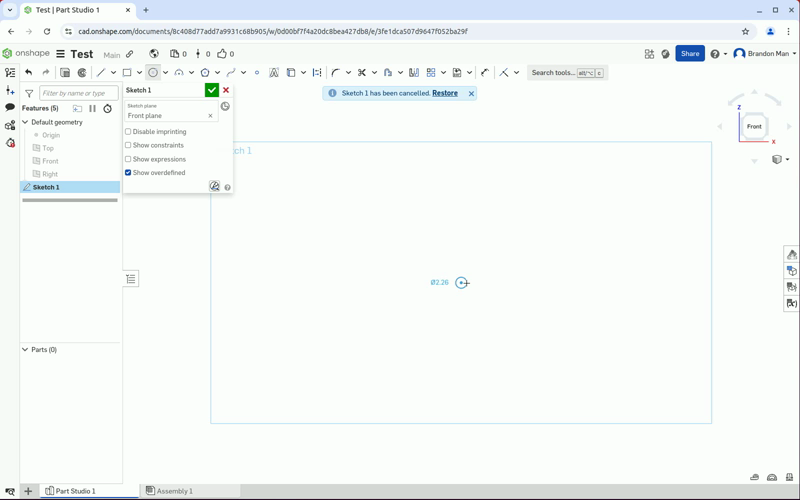
click(466, 282)
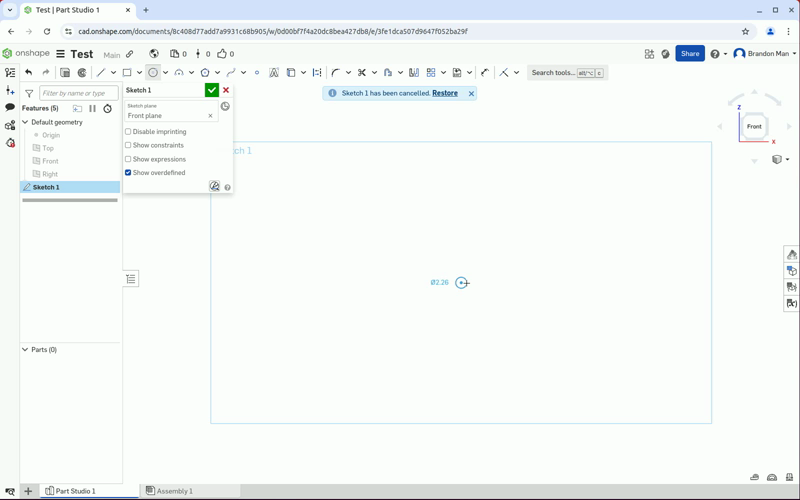
key(esc)
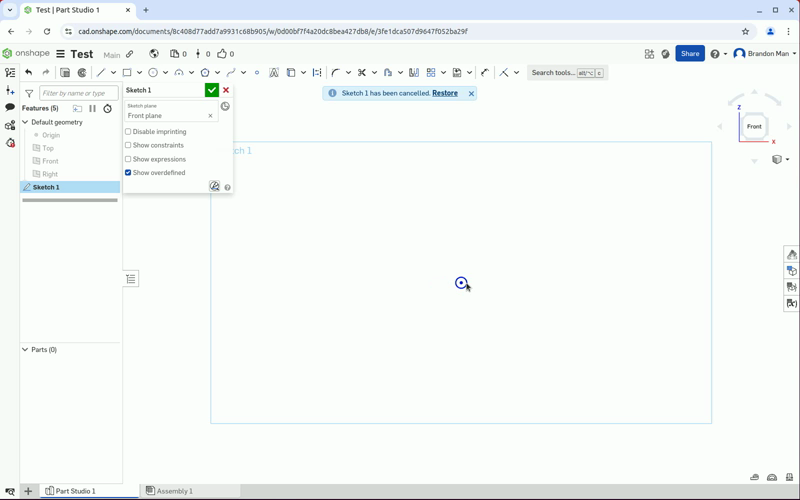
mouse_move(459, 281)
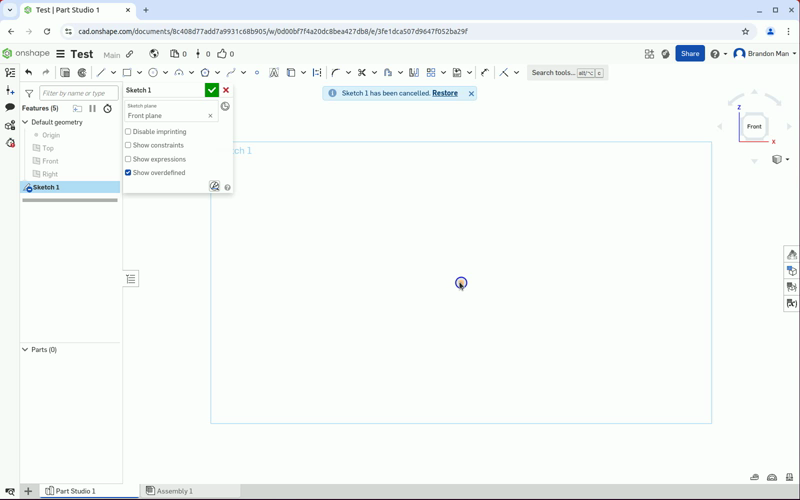
scroll(6)
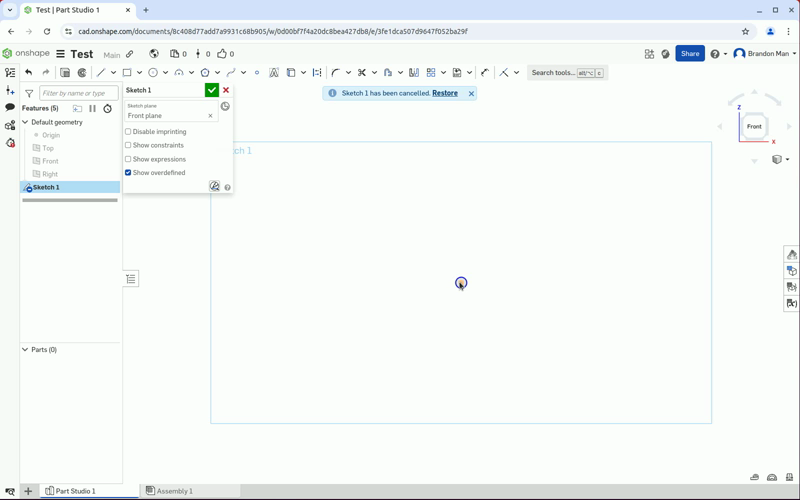
scroll(6)
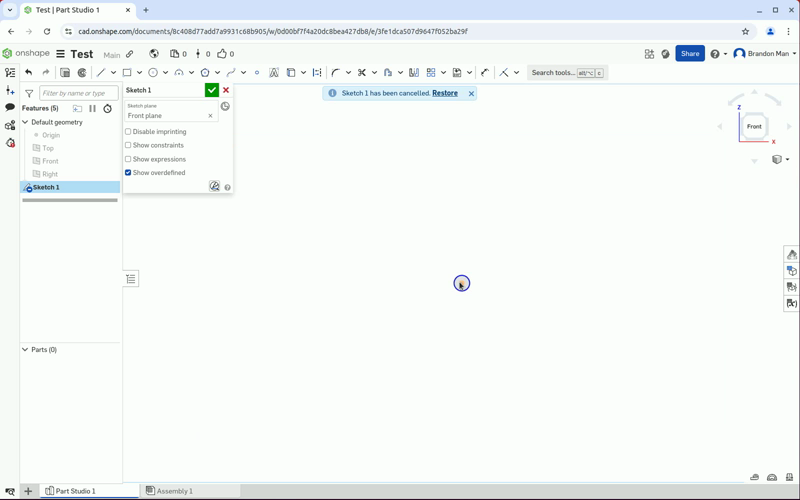
scroll(6)
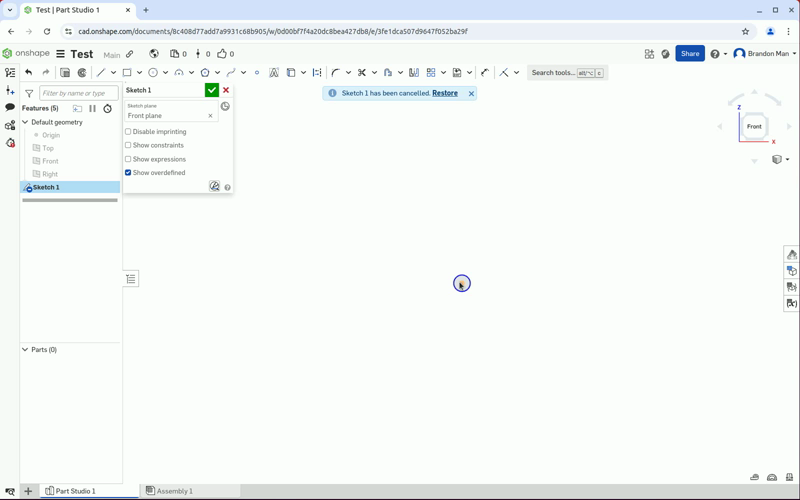
scroll(6)
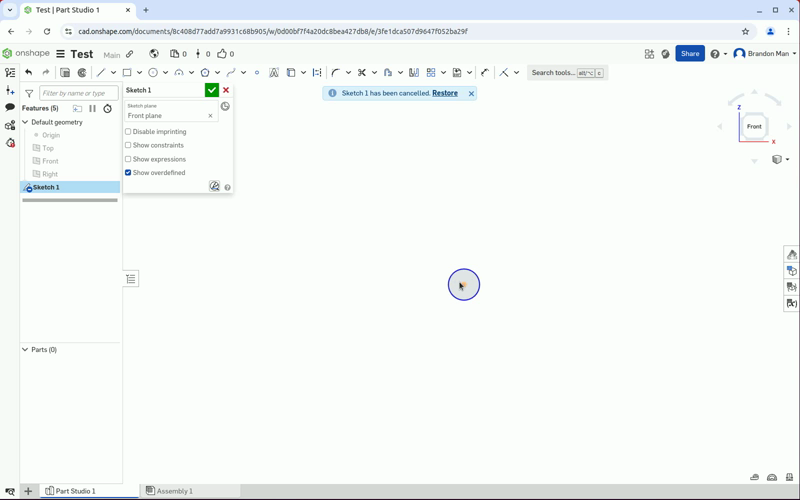
scroll(6)
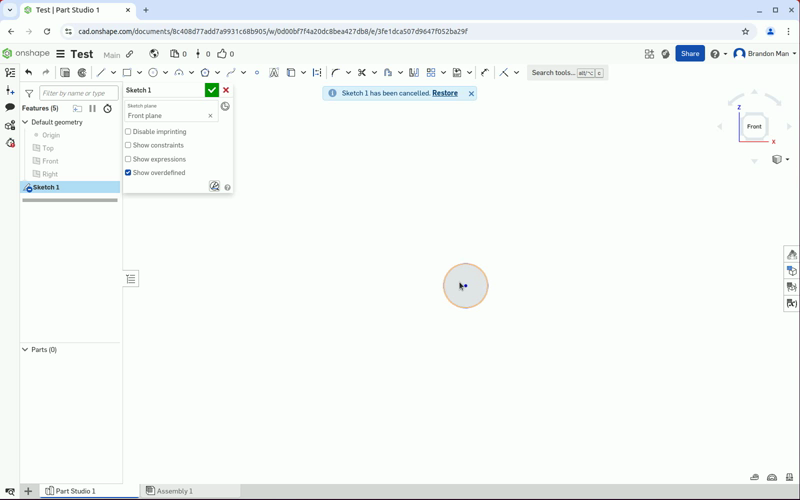
scroll(6)
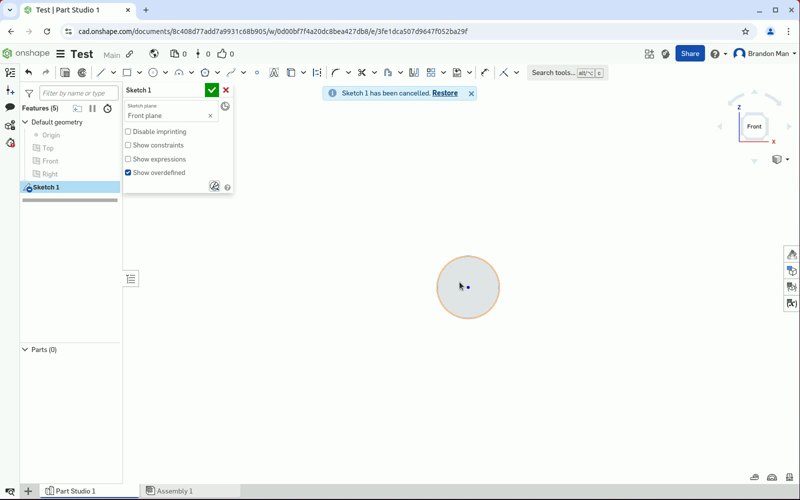
scroll(6)
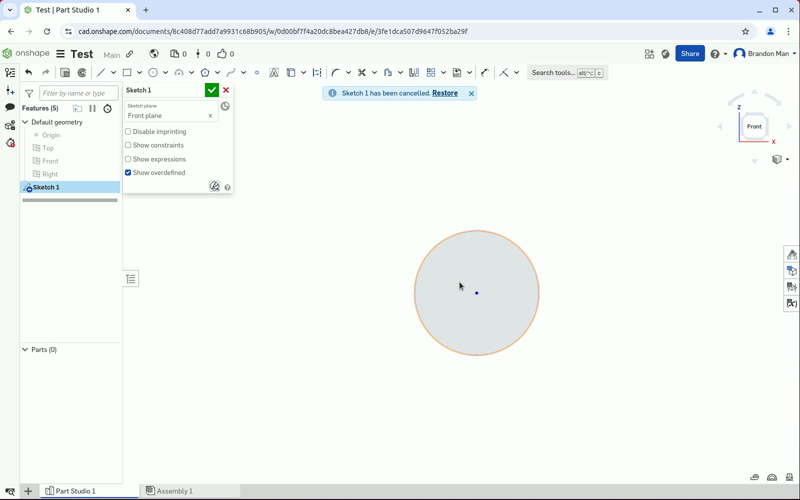
click(459, 281)
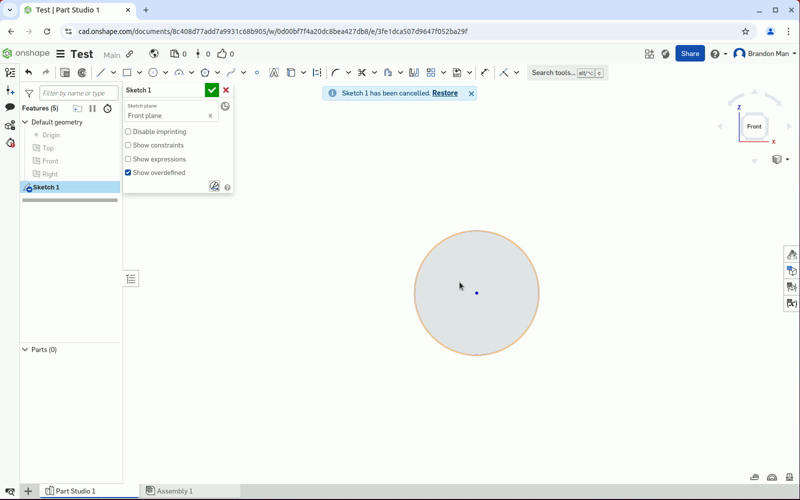
scroll(-6)
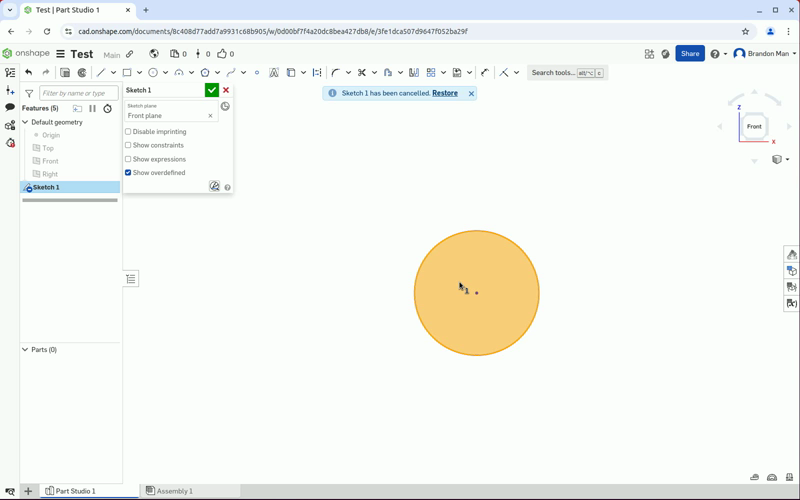
scroll(-6)
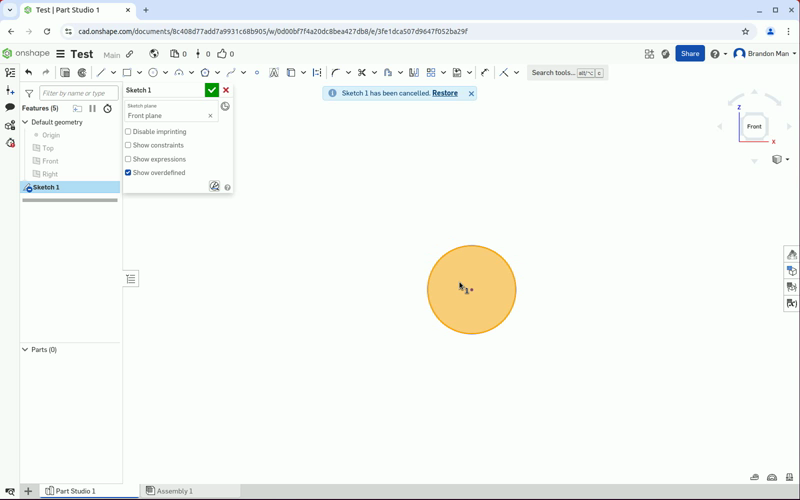
scroll(-6)
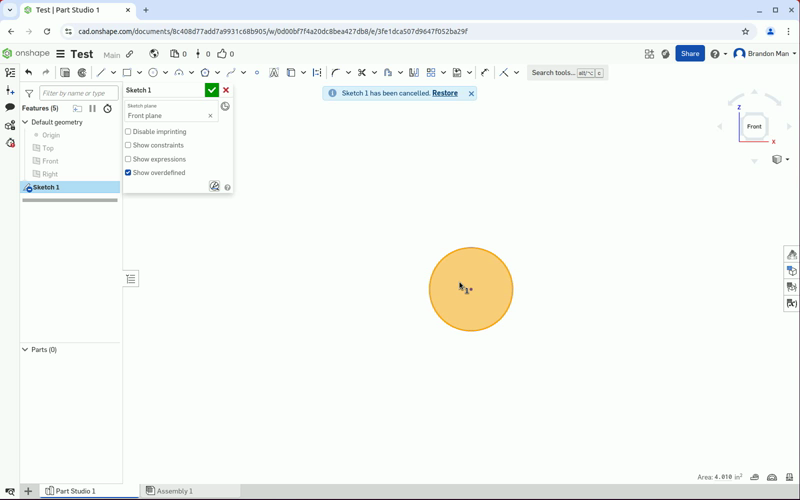
scroll(-6)
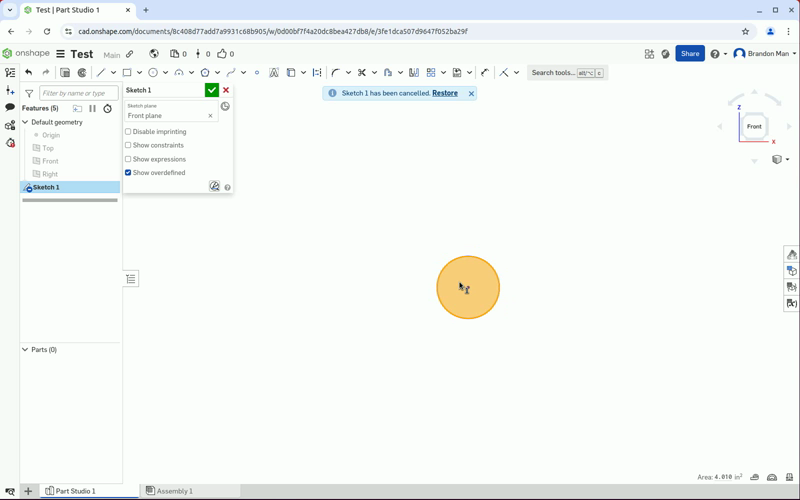
scroll(-6)
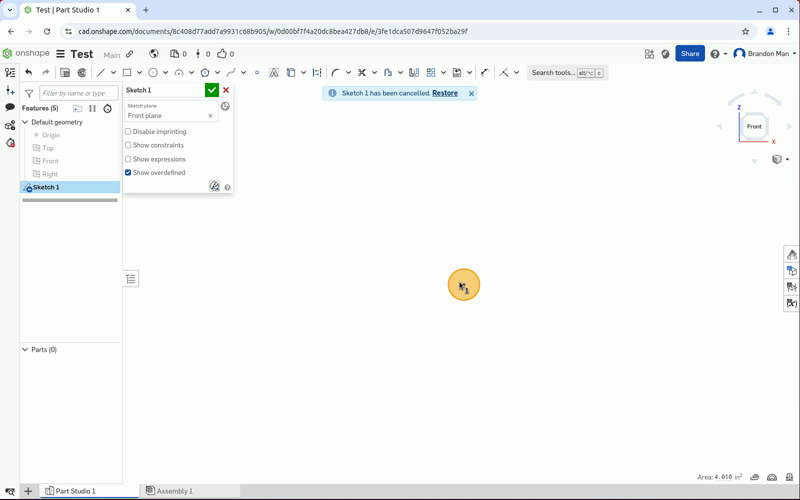
scroll(-6)
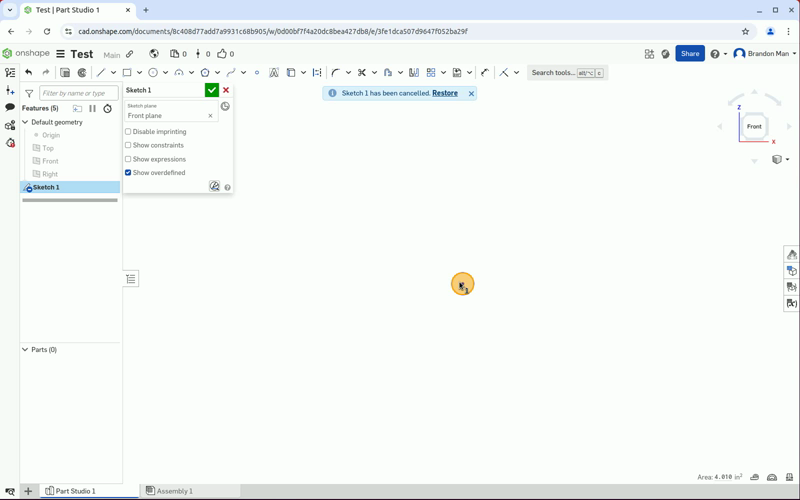
scroll(-6)
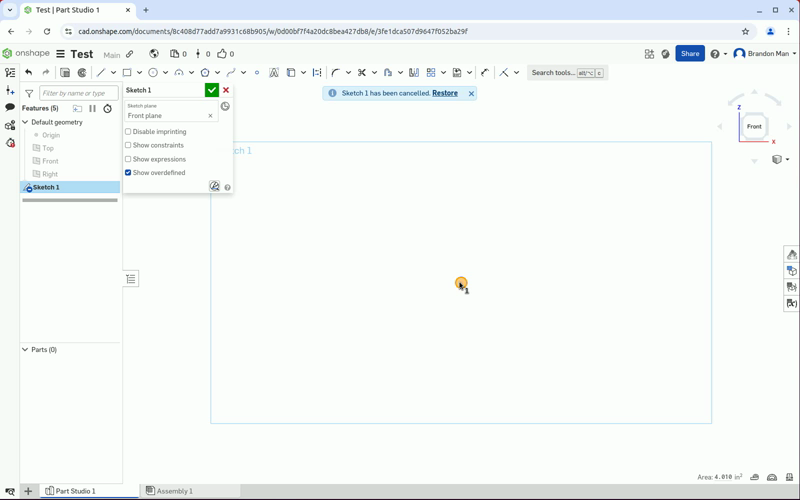
mouse_move(73, 352)
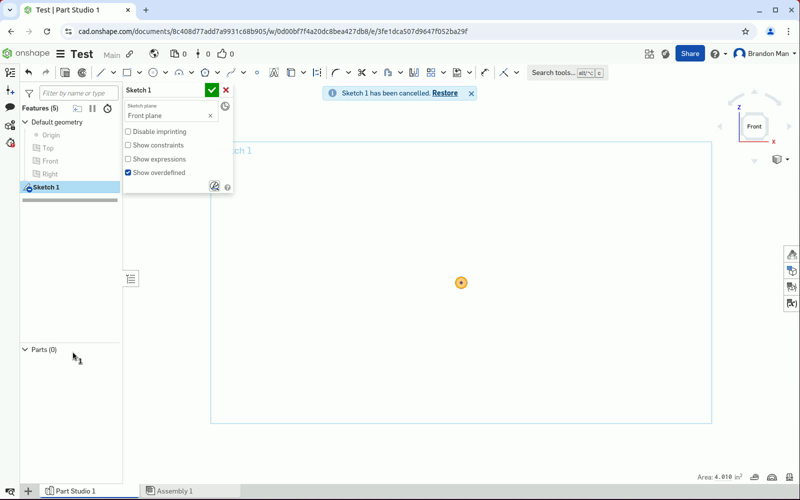
key(shift+y)
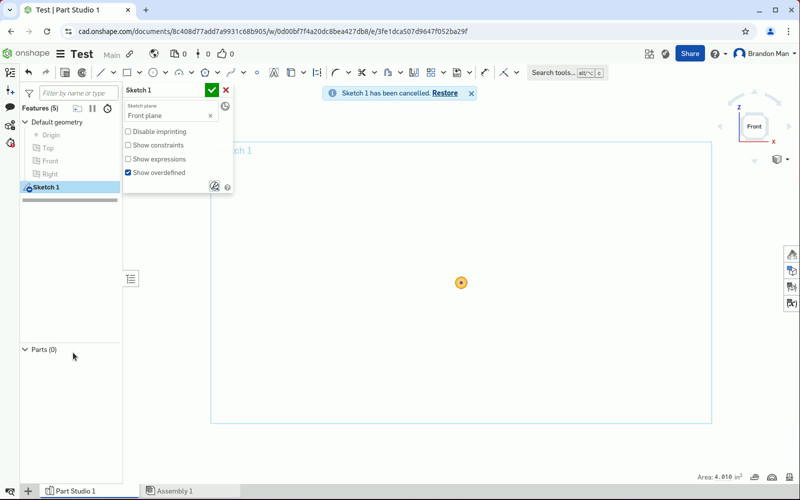
key(shift+e)
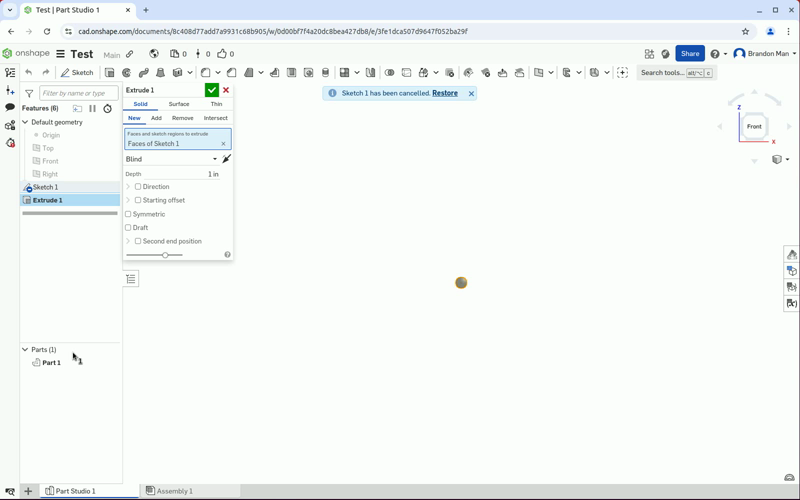
mouse_move(143, 106)
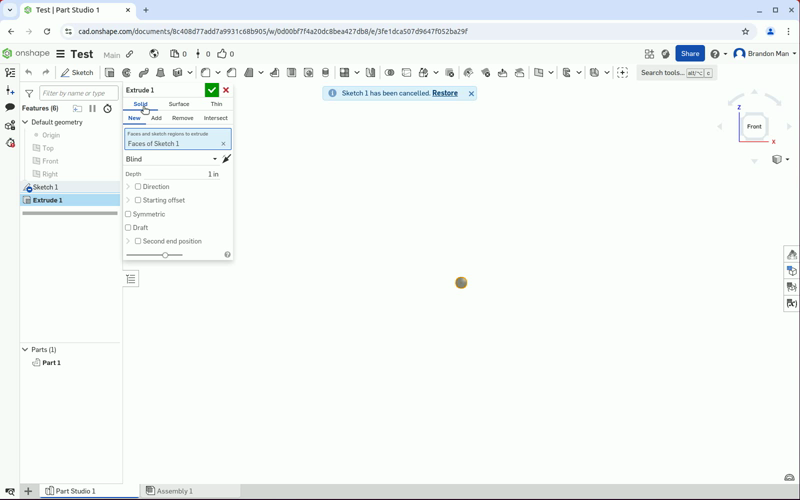
click(143, 106)
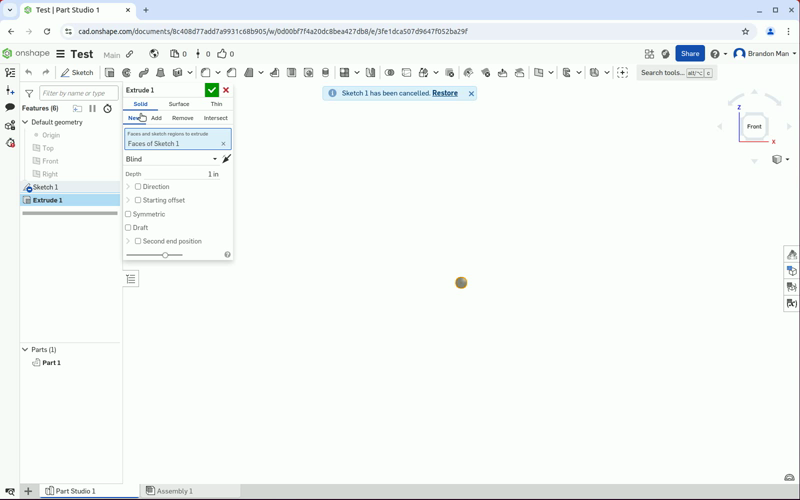
mouse_move(137, 120)
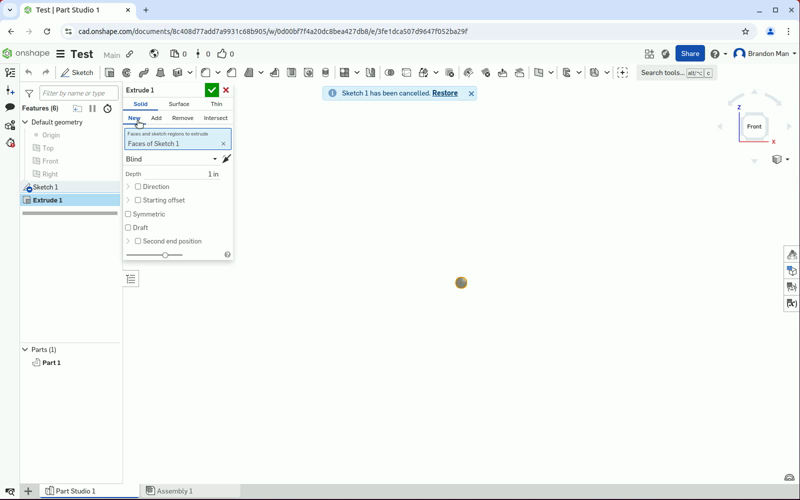
click(137, 120)
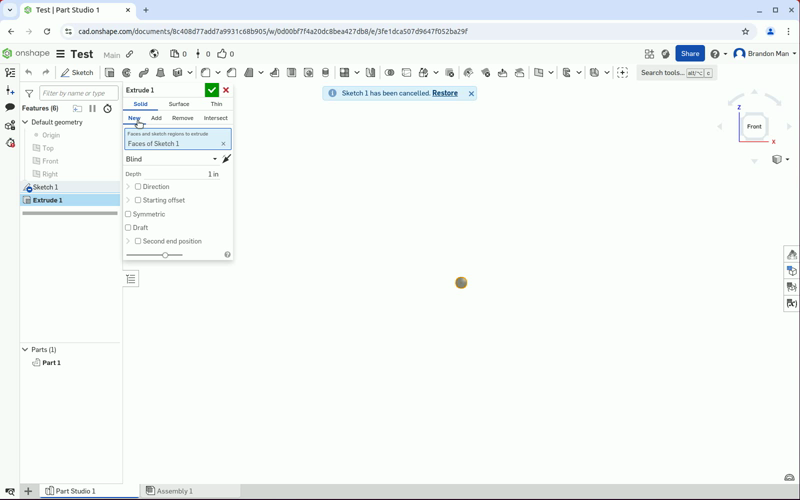
key(tab, 4)
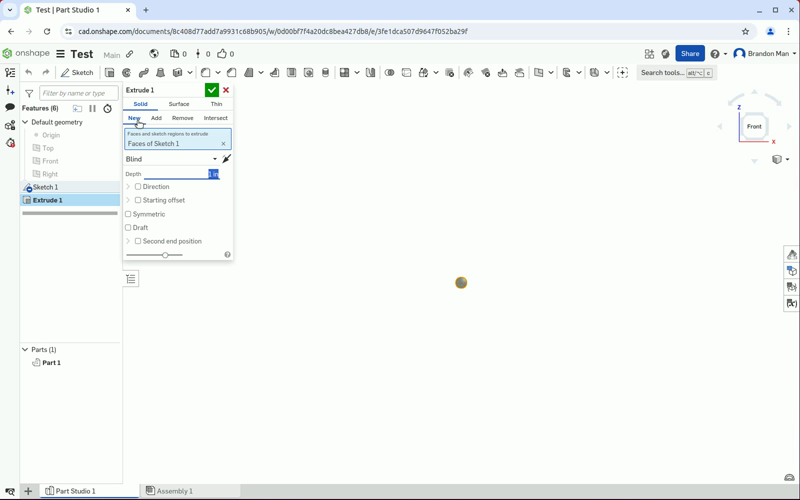
text(23.108)
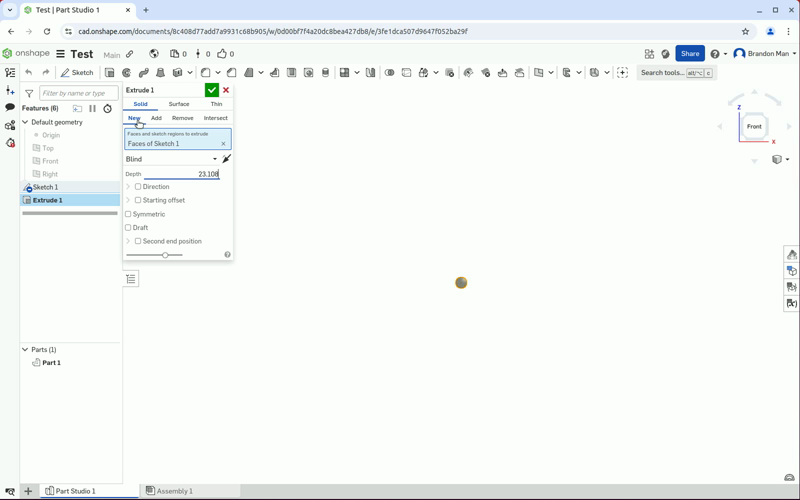
key(enter)
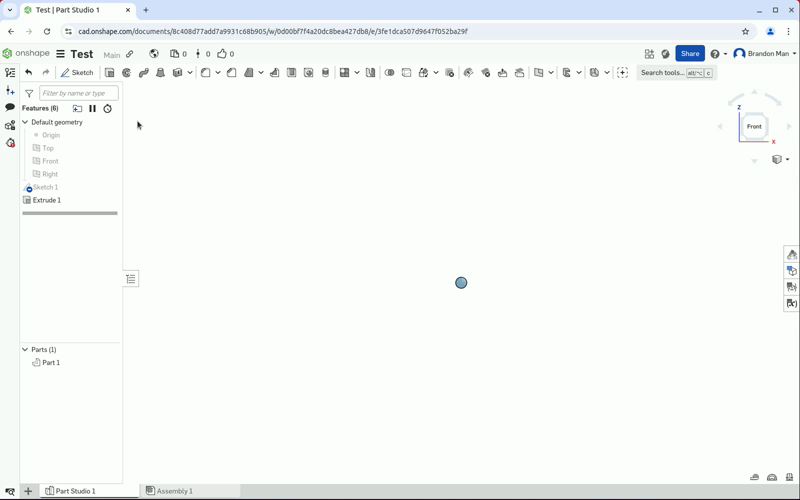
key(shift+h)
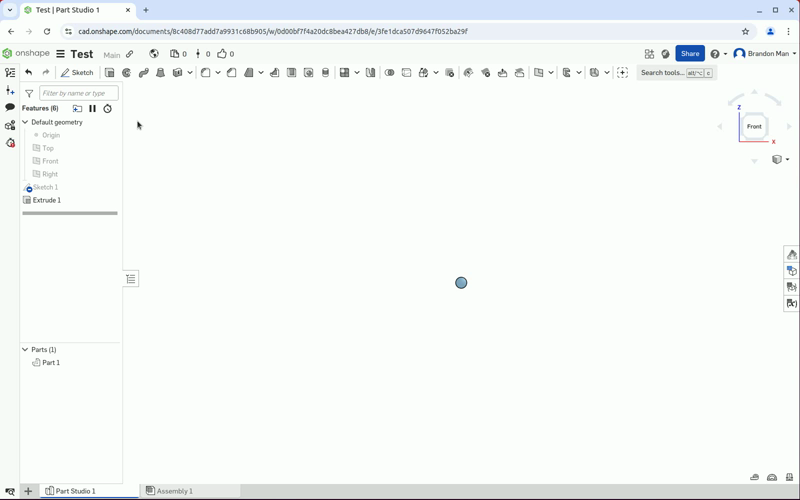
key(shift+h)
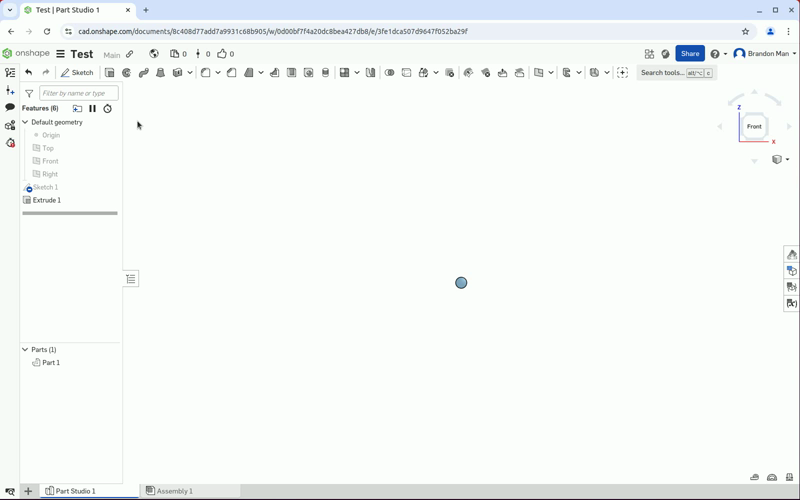
mouse_move(73, 189)
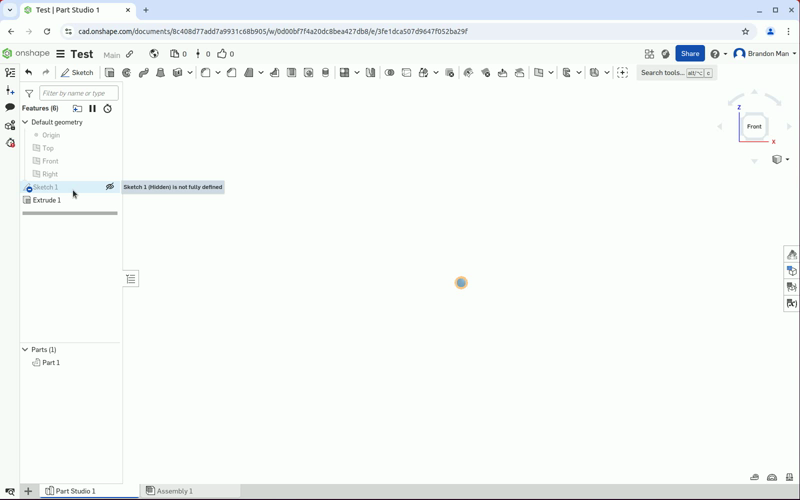
click(73, 189)
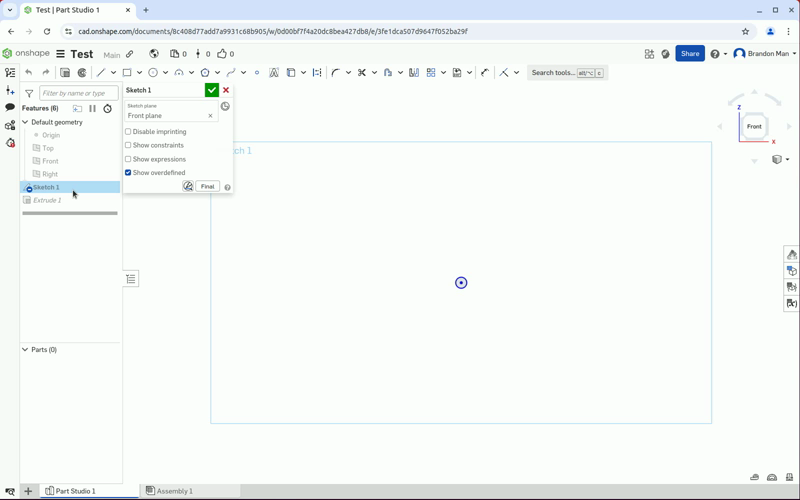
mouse_move(229, 92)
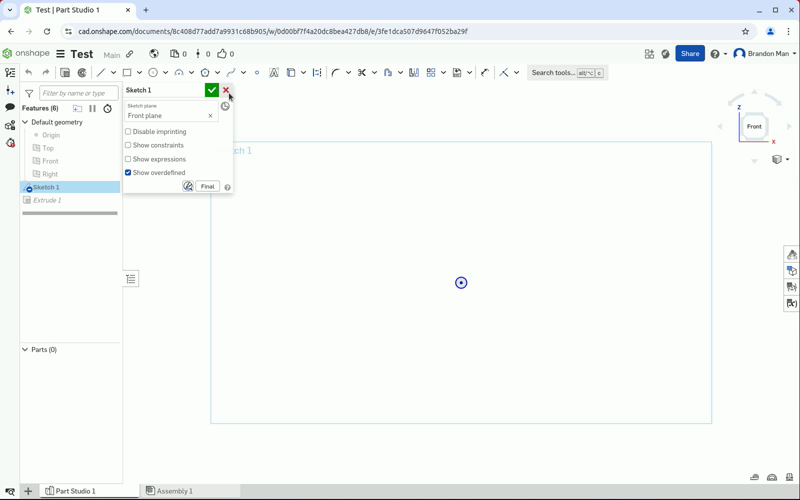
click(229, 92)
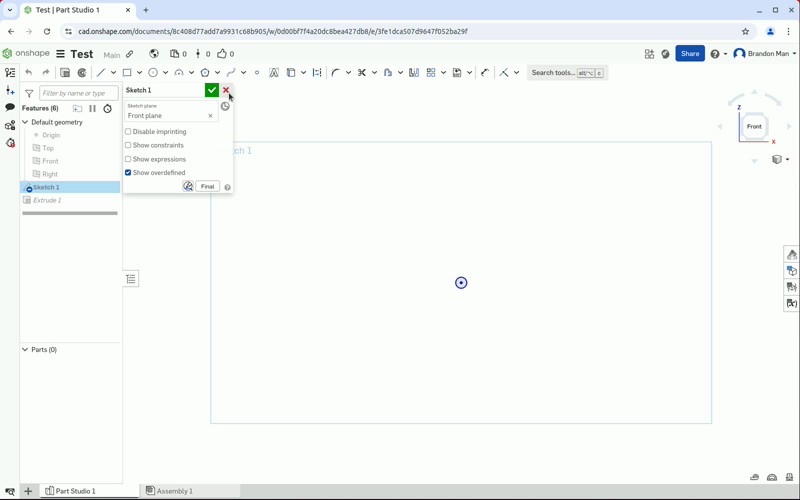
key(shift+s)
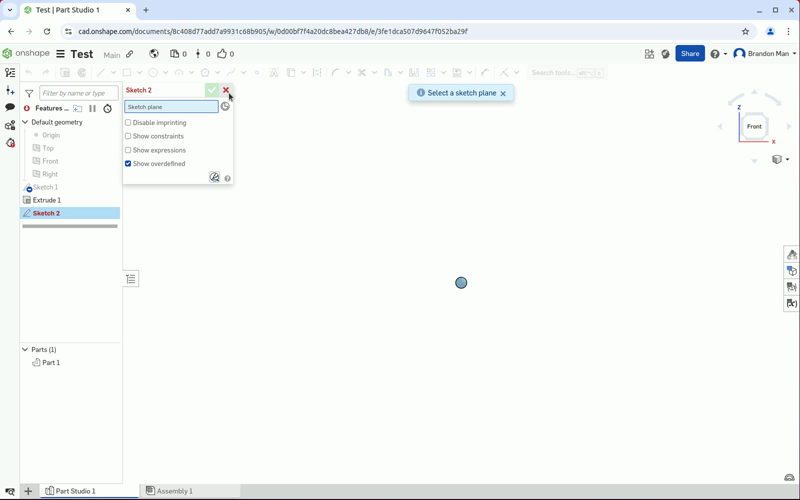
mouse_move(73, 163)
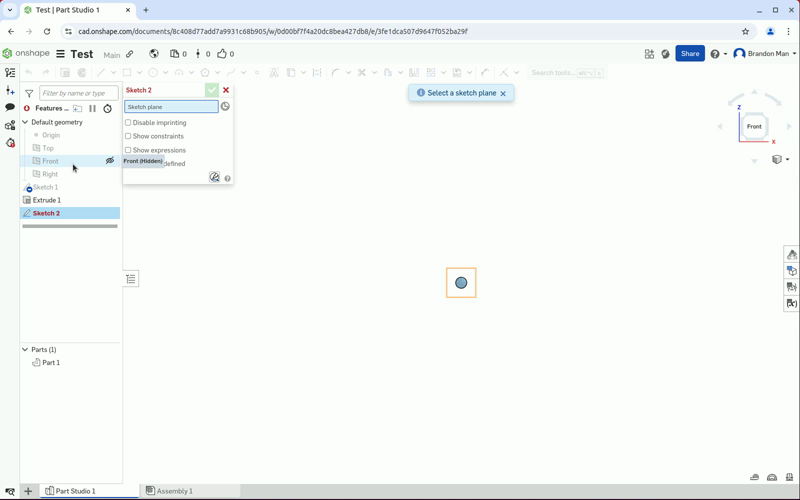
click(73, 163)
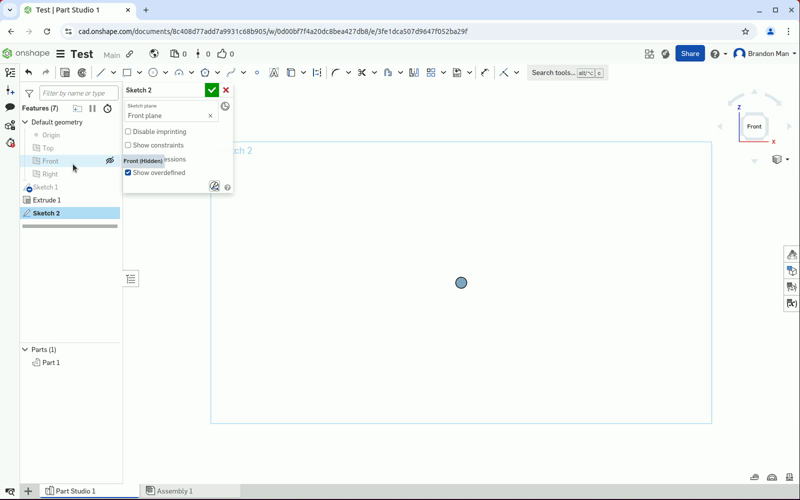
mouse_move(73, 352)
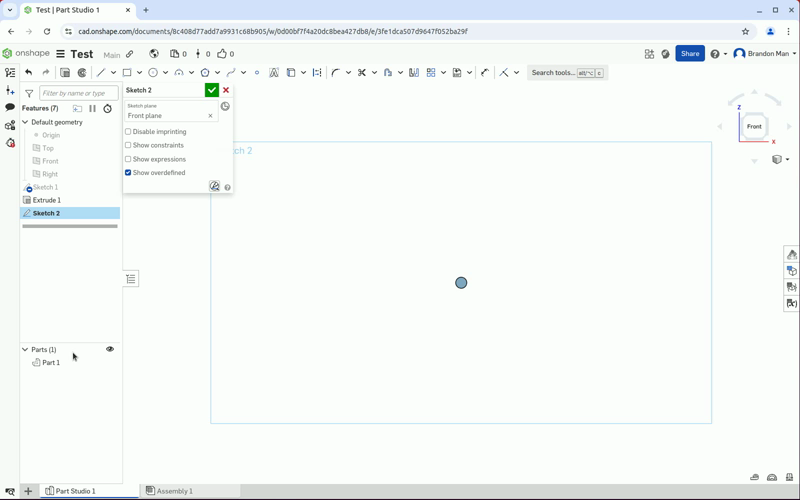
key(y)
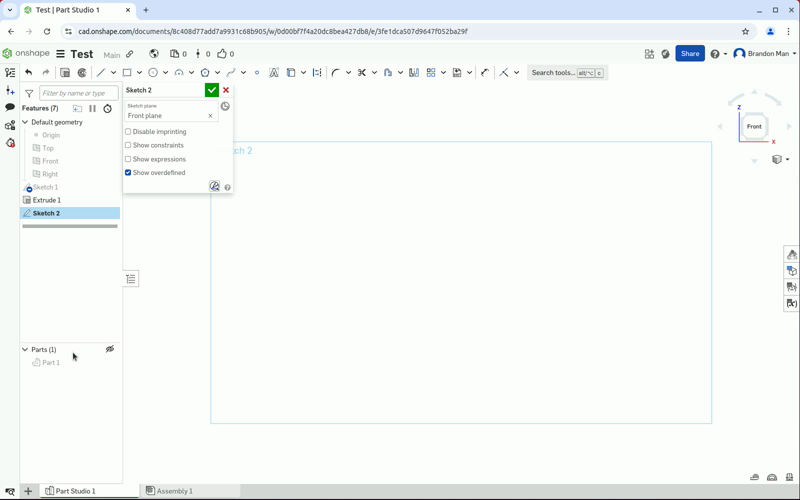
key(c)
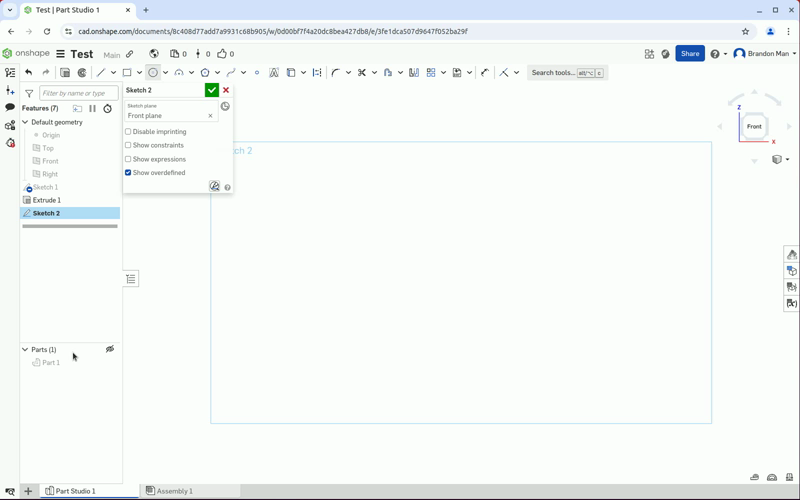
key_down(shift)
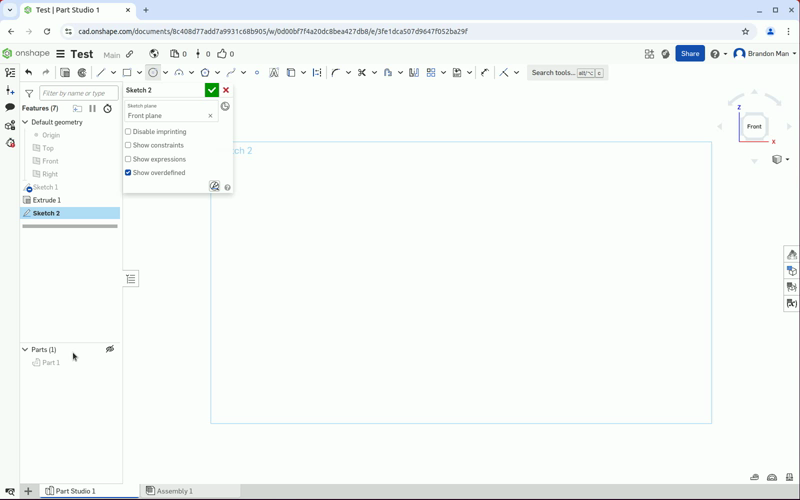
mouse_move(480, 282)
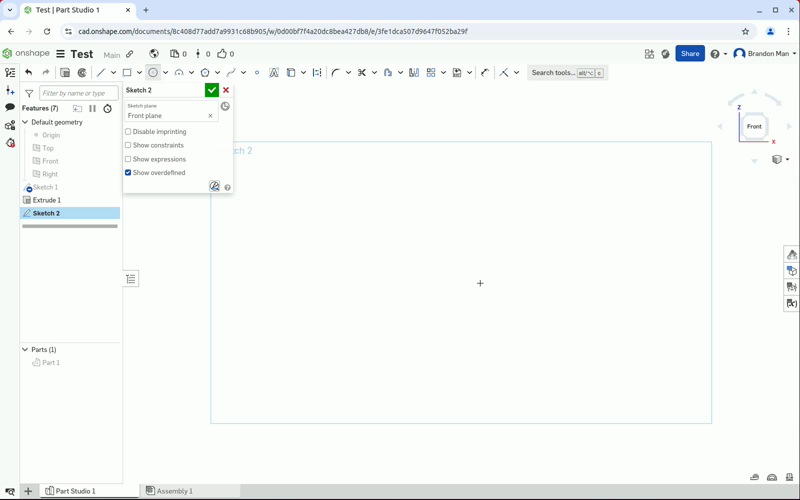
click(480, 282)
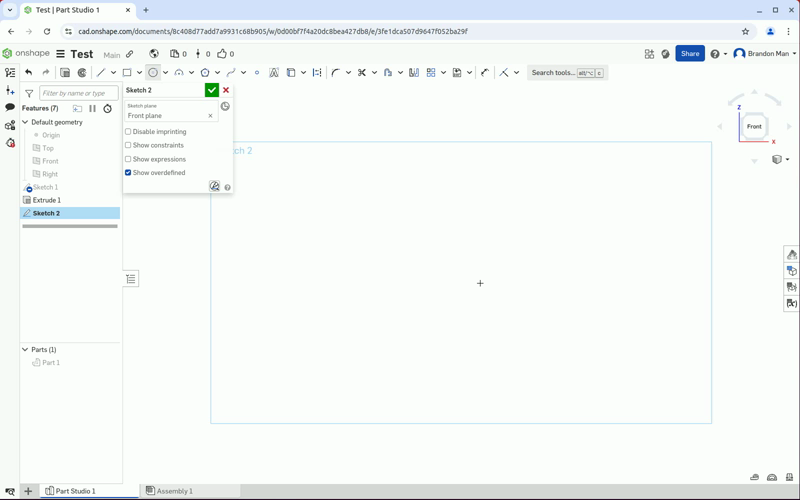
key_up(shift)
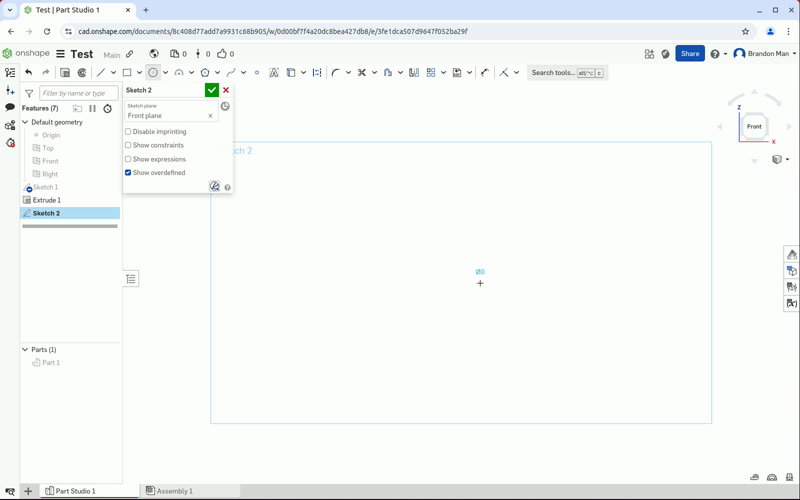
mouse_move(485, 282)
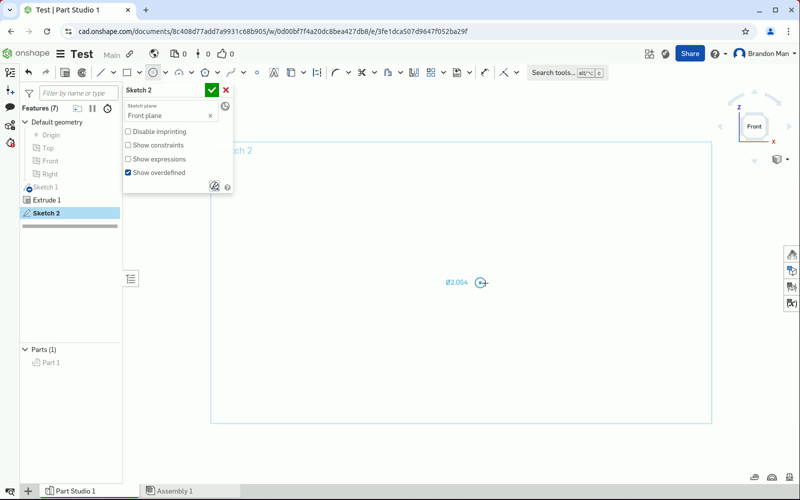
click(485, 282)
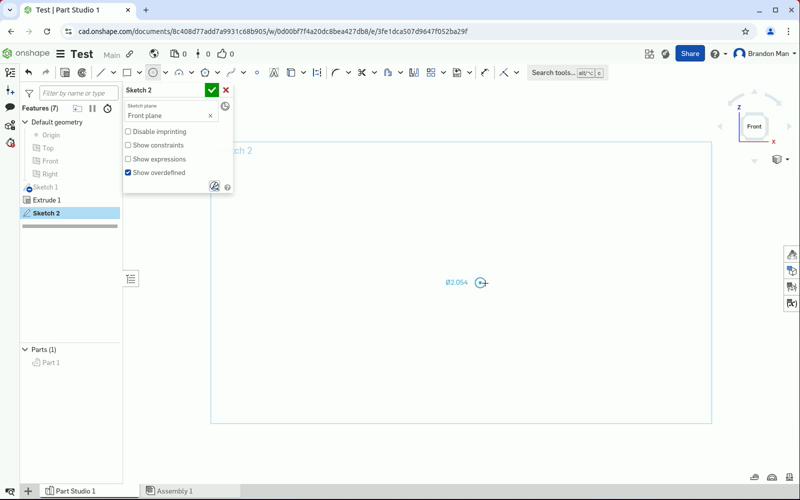
key(esc)
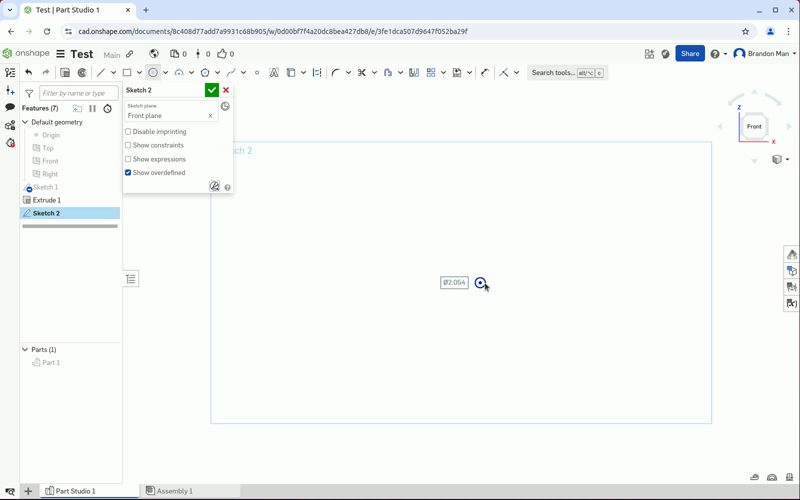
mouse_move(479, 286)
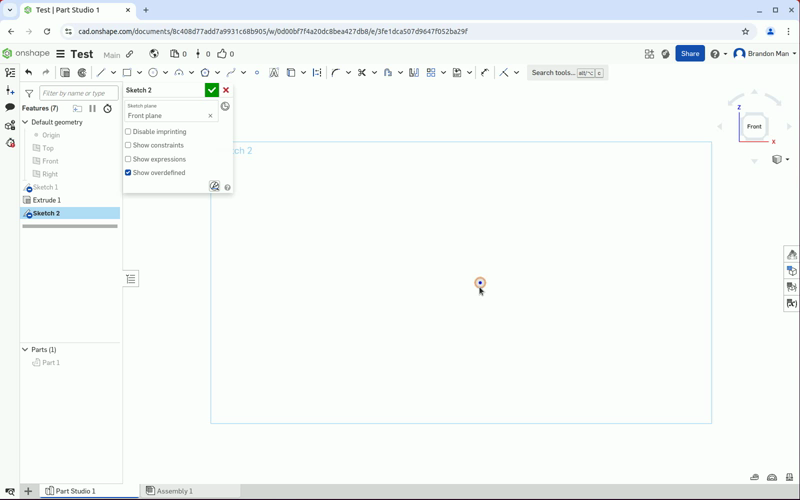
scroll(6)
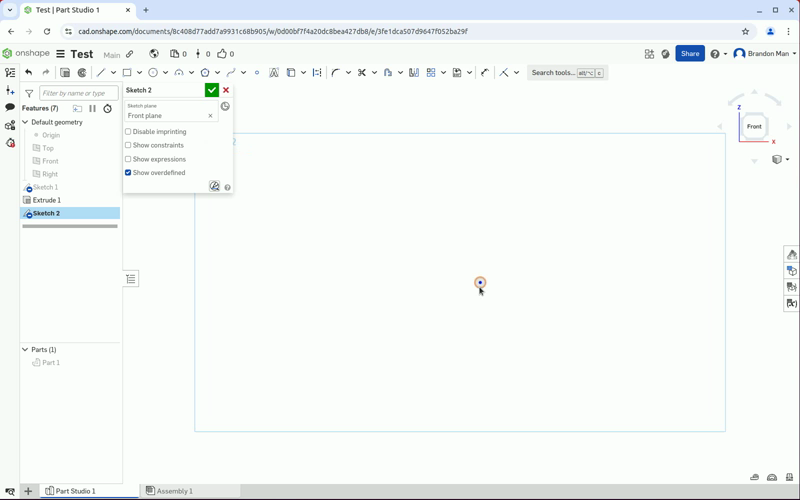
scroll(6)
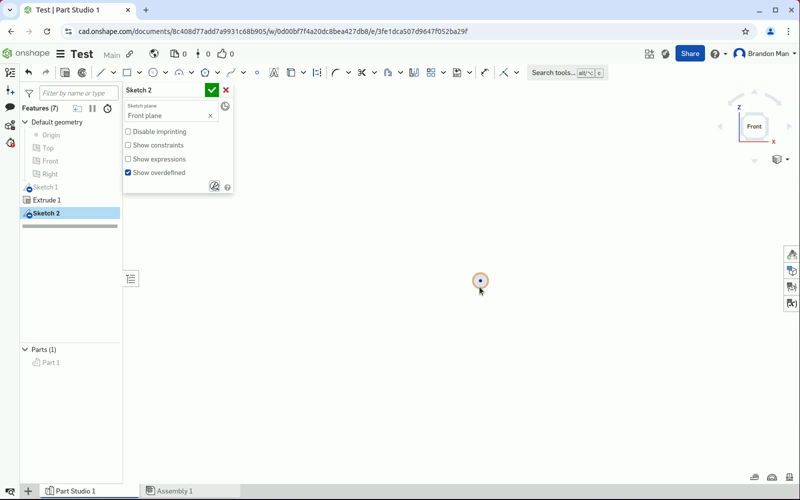
scroll(6)
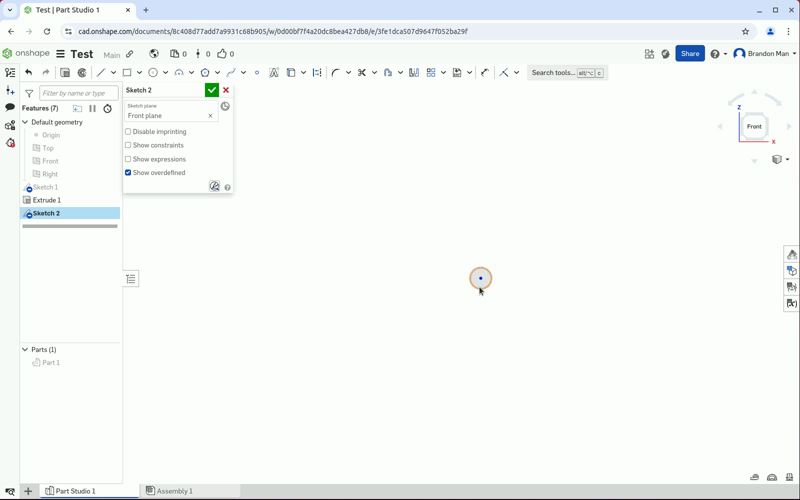
scroll(6)
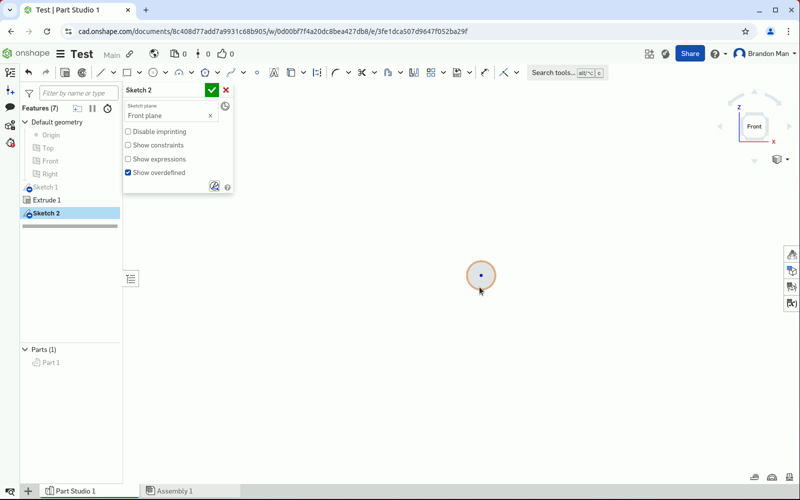
scroll(6)
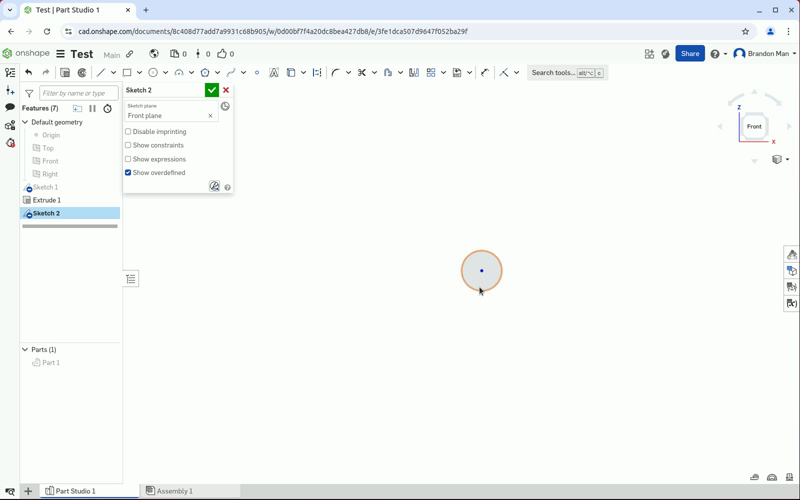
scroll(6)
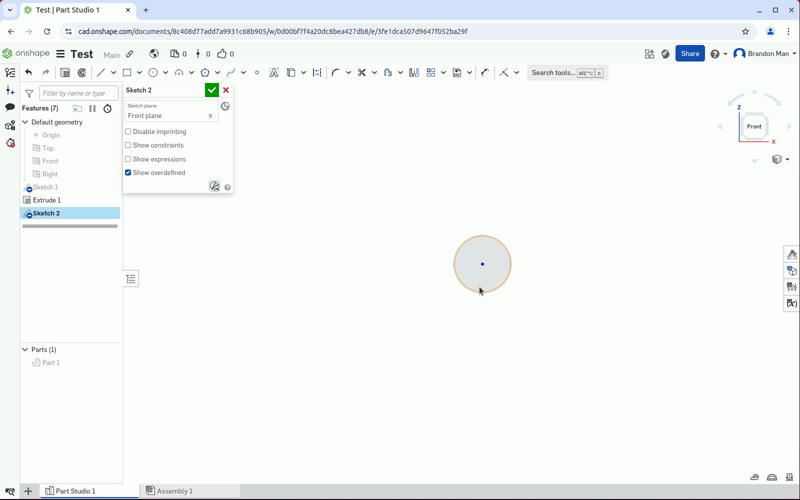
scroll(6)
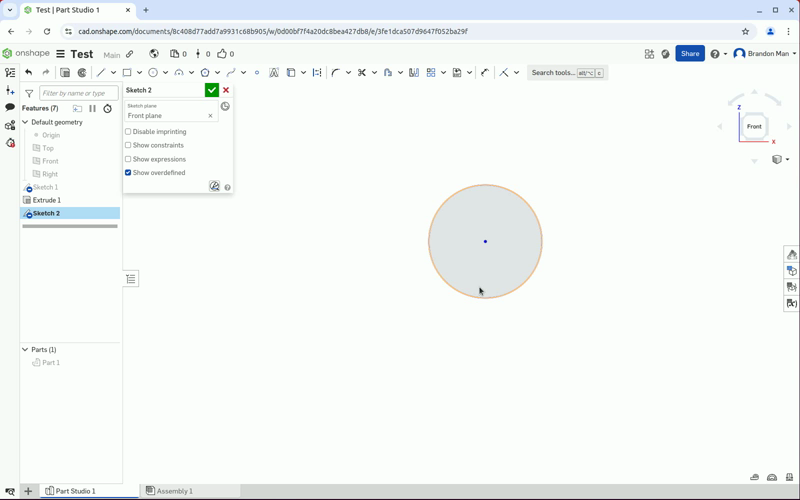
click(479, 286)
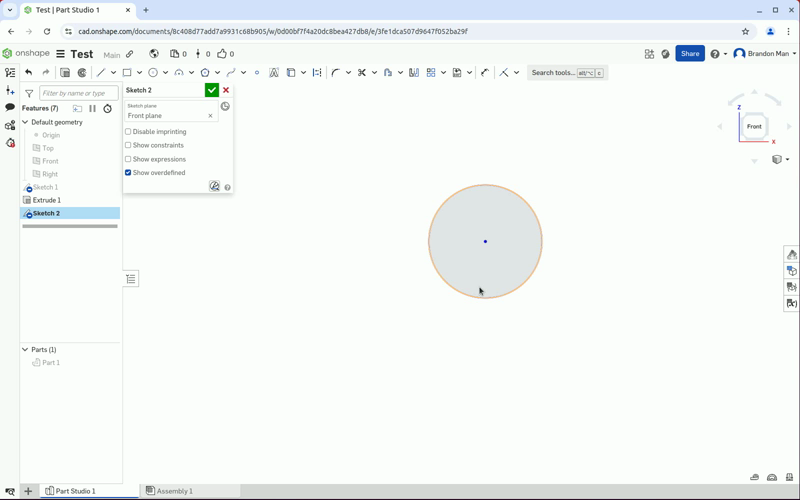
scroll(-6)
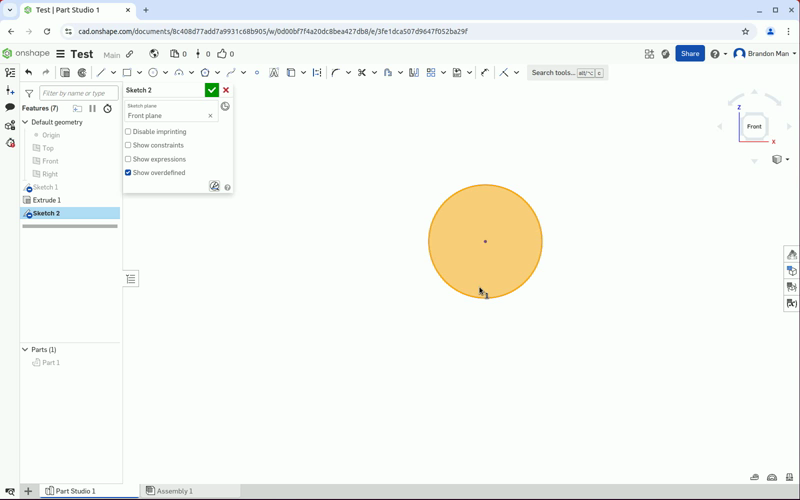
scroll(-6)
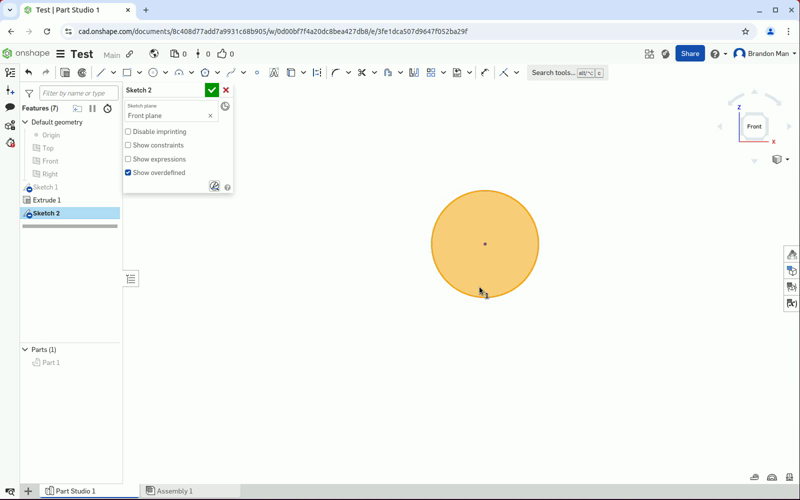
scroll(-6)
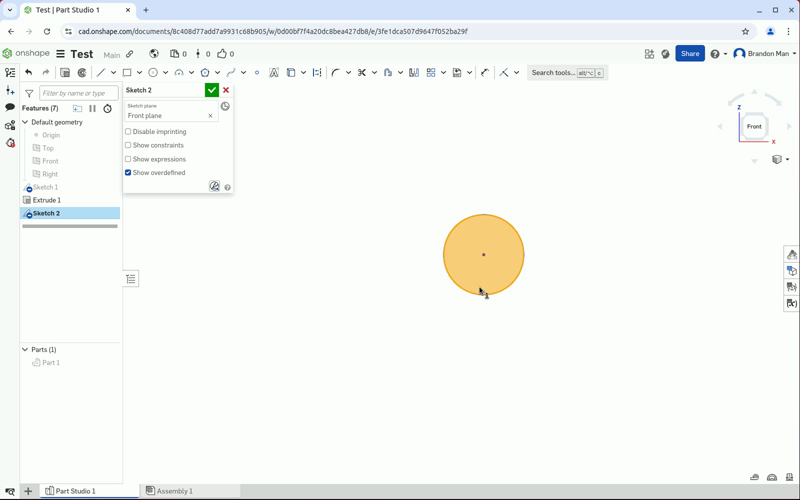
scroll(-6)
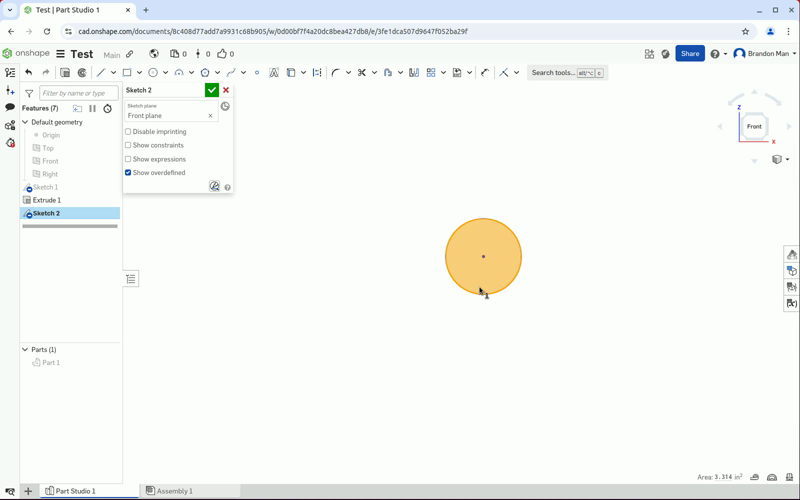
scroll(-6)
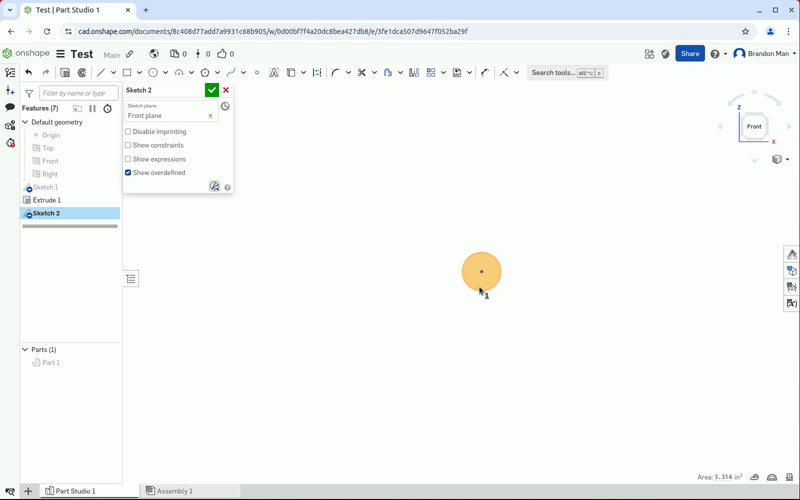
scroll(-6)
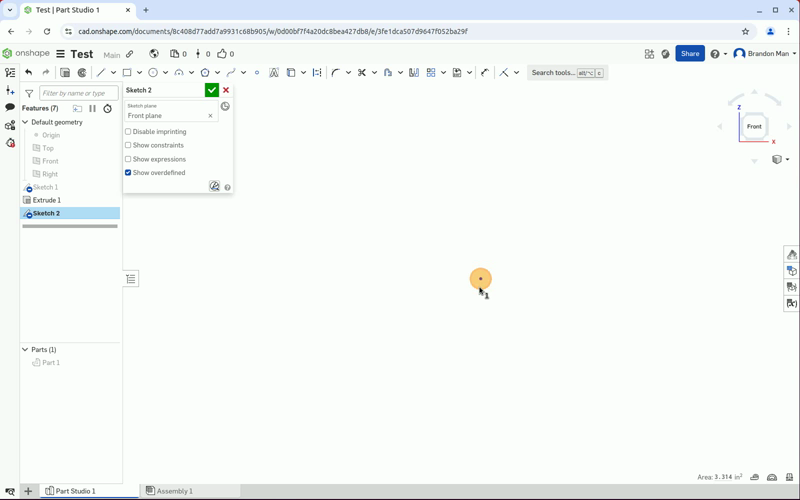
scroll(-6)
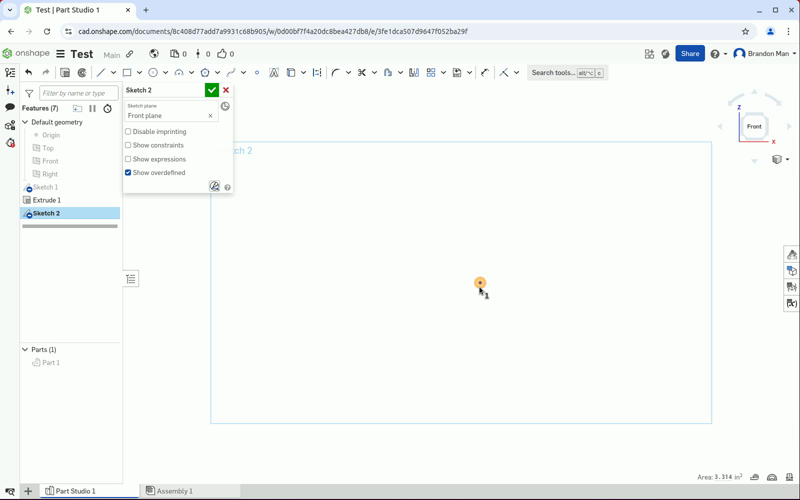
mouse_move(73, 352)
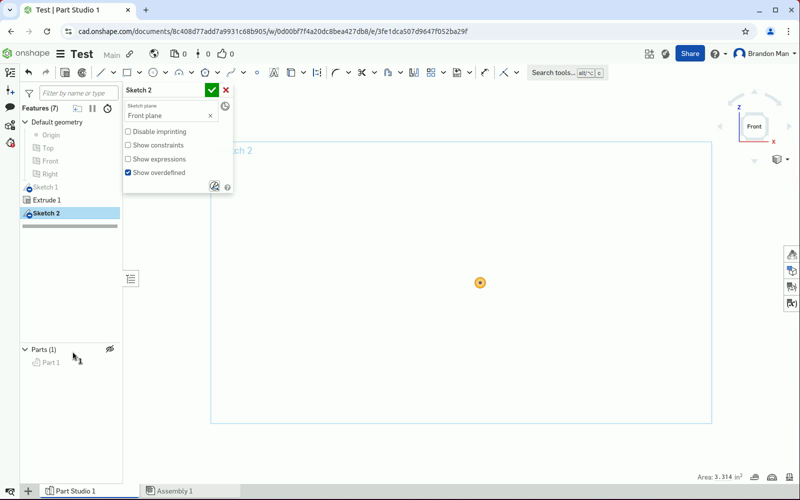
key(shift+y)
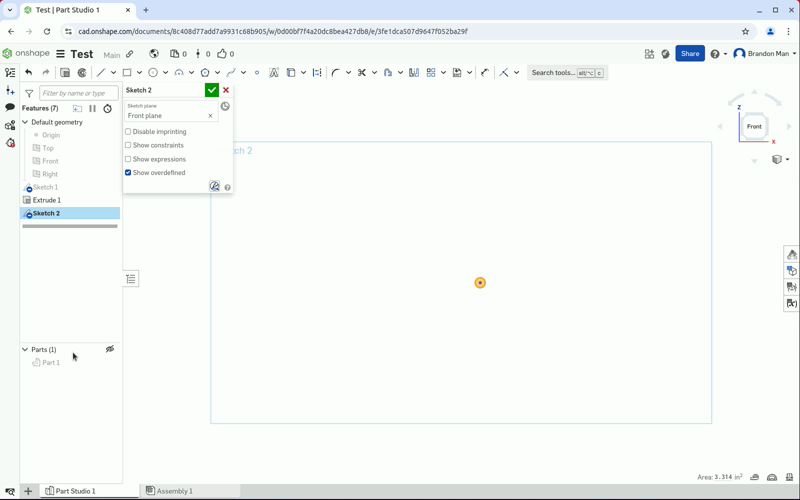
key(shift+e)
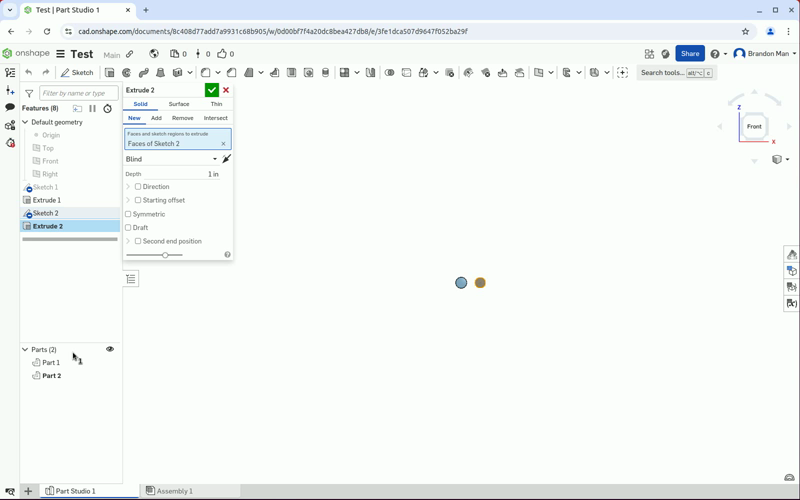
mouse_move(143, 106)
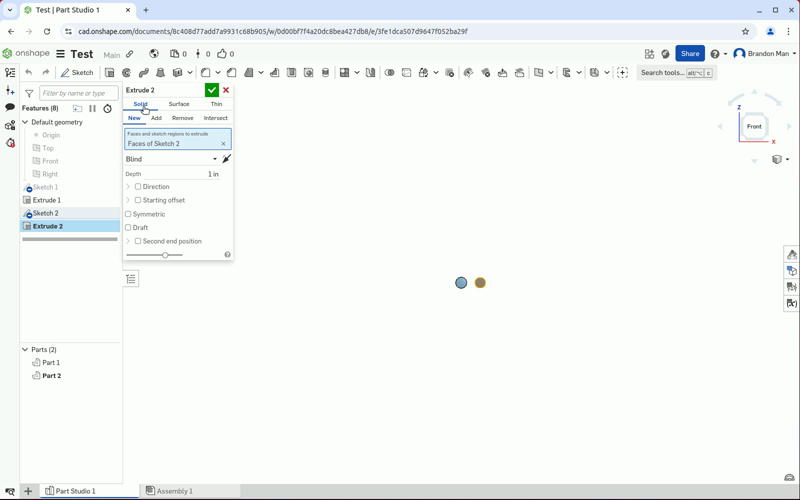
click(143, 106)
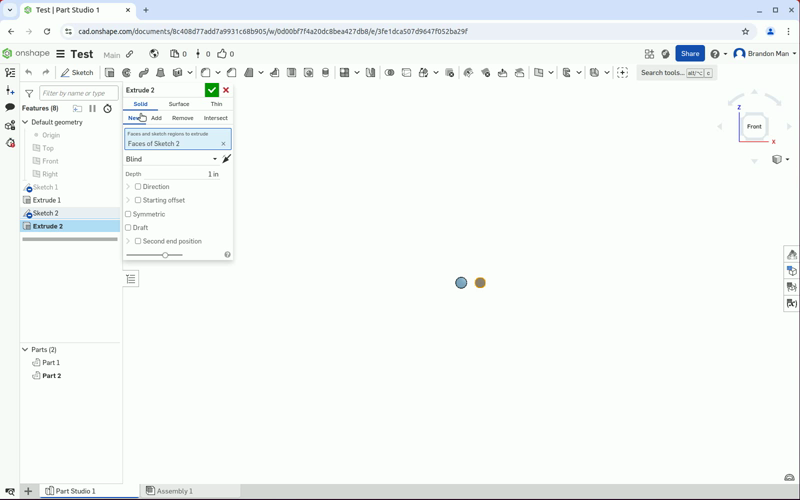
mouse_move(137, 120)
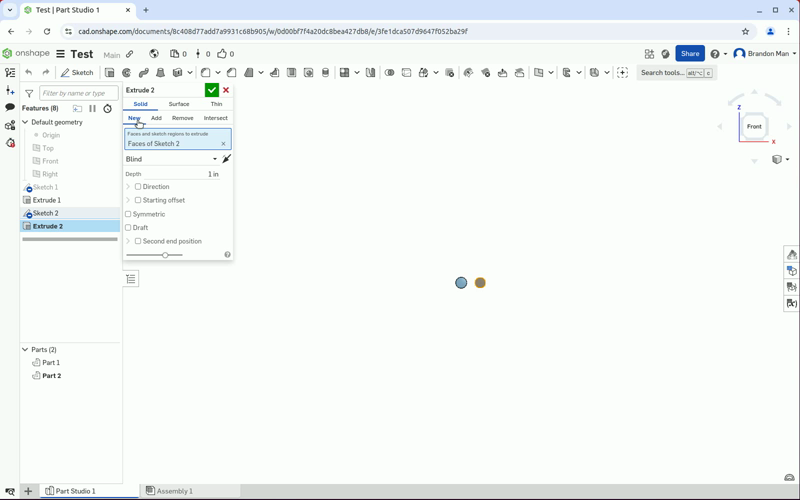
click(137, 120)
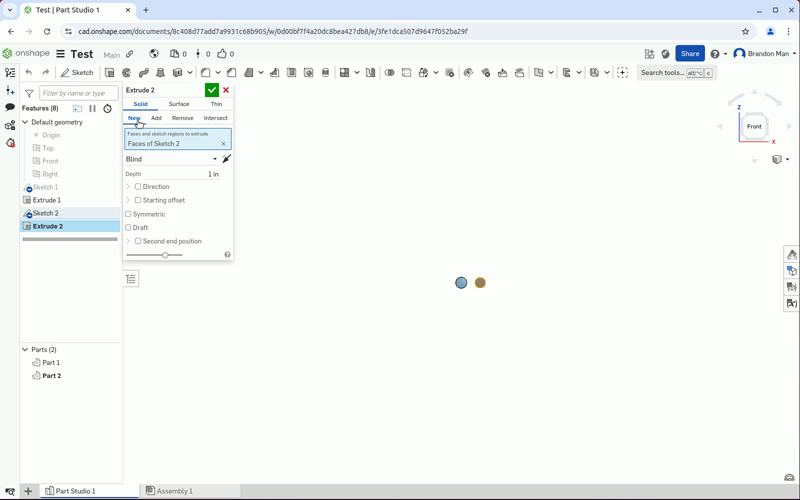
key(tab, 4)
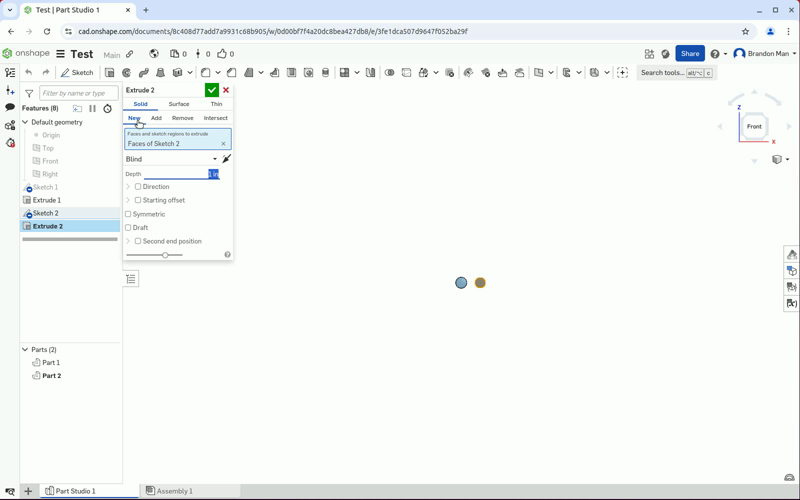
text(6.981)
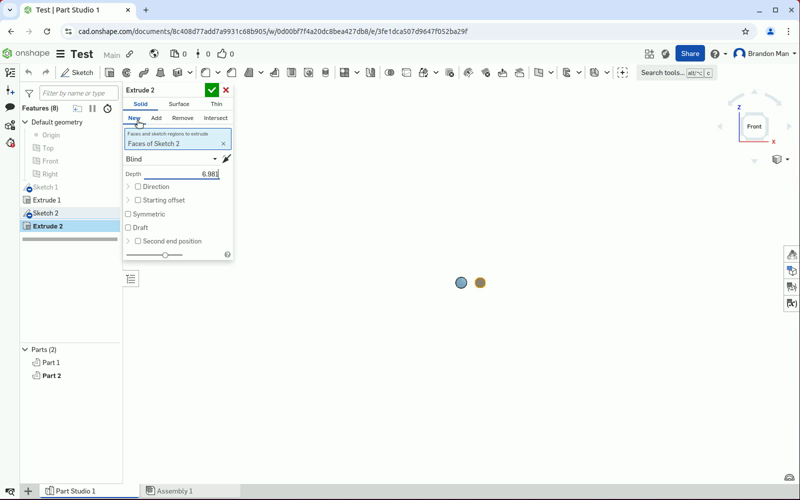
key(enter)
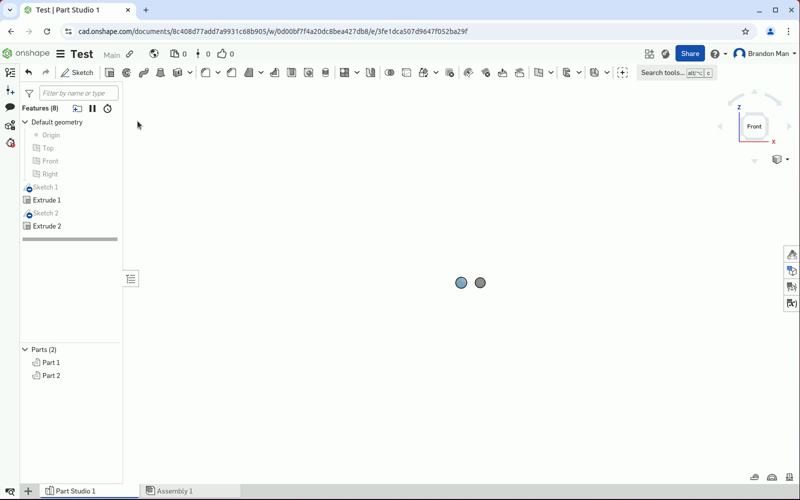
key(shift+h)
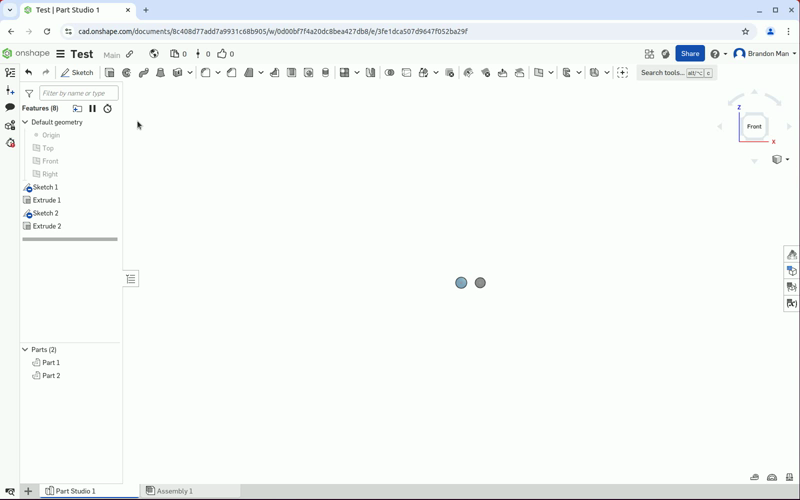
key(shift+h)
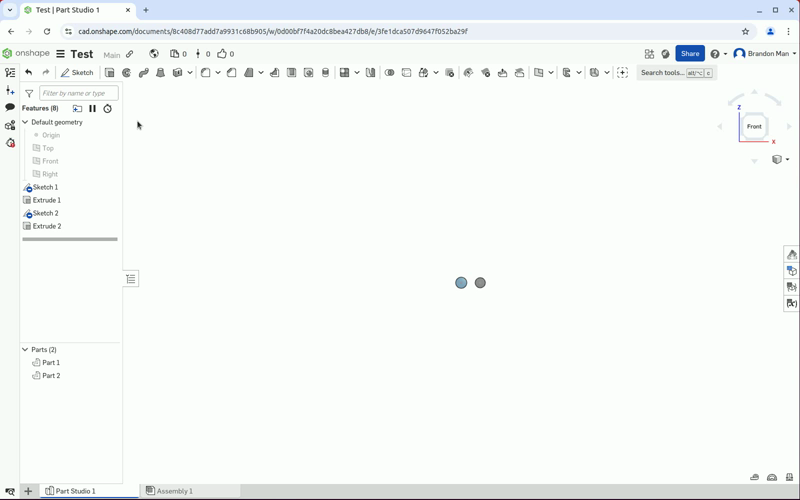
key(shift+7)
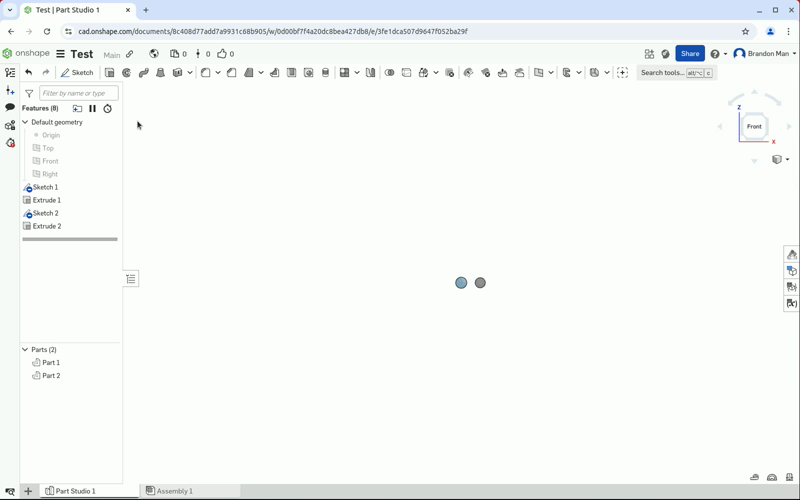
key(left, 2)
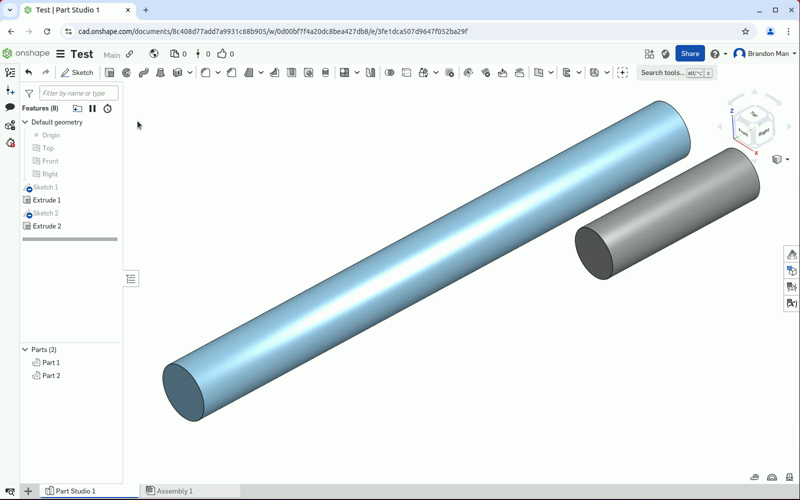
key(down, 2)
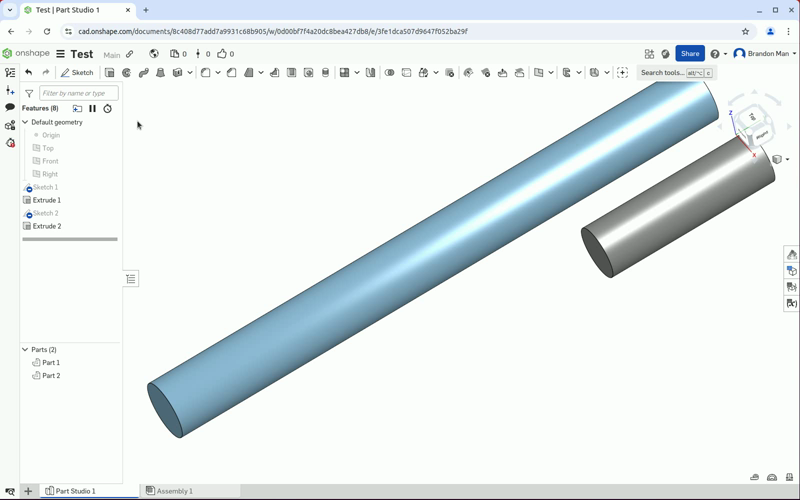
key(up, 2)
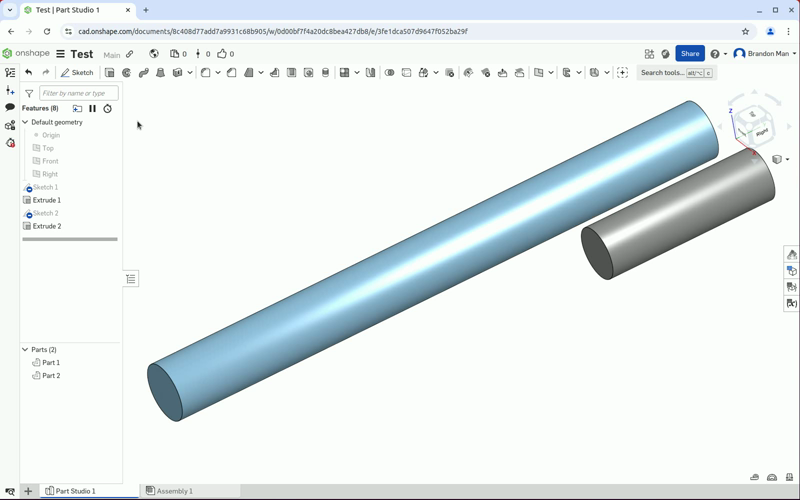
key(right, 2)
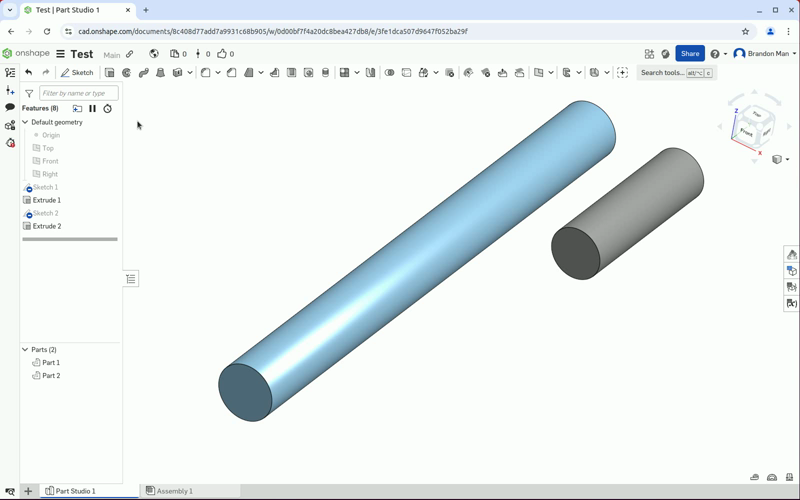
mouse_move(73, 189)
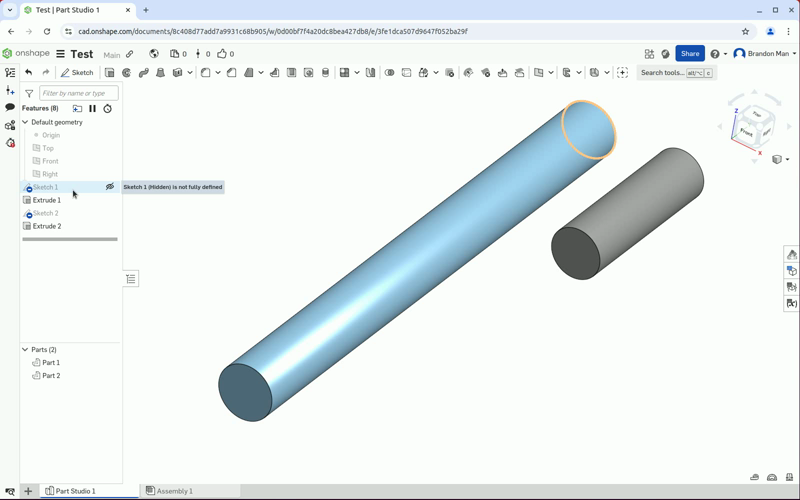
click(73, 189)